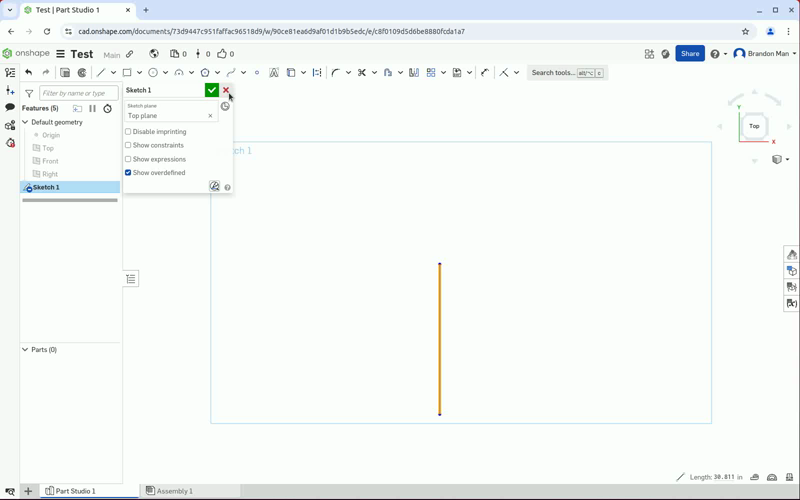
key(shift+h)
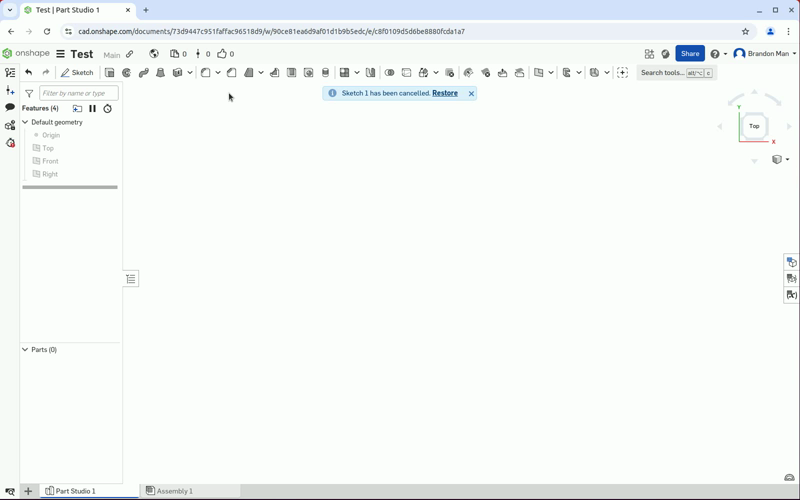
mouse_move(73, 352)
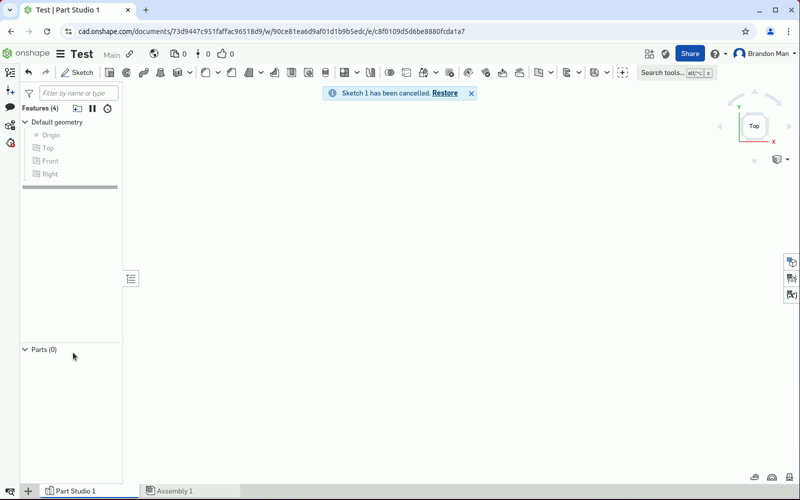
key(y)
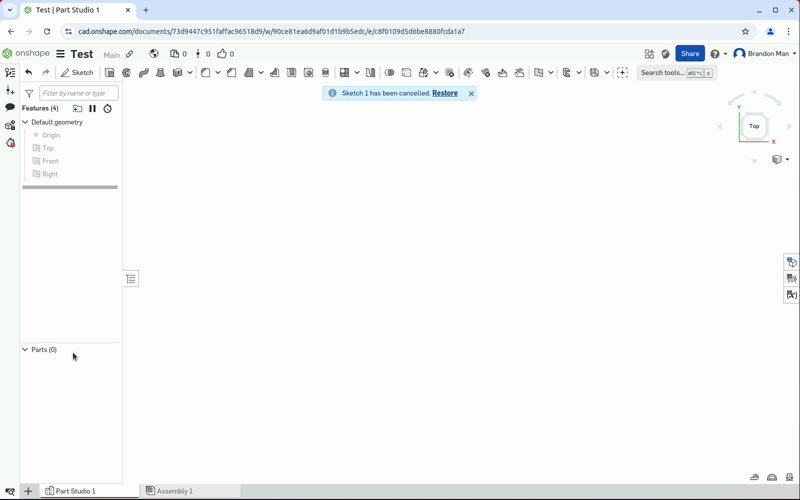
key(shift+p)
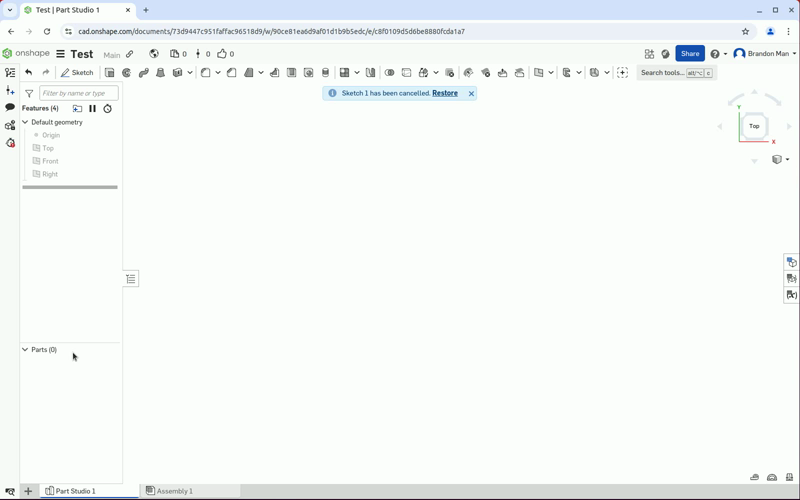
key(space)
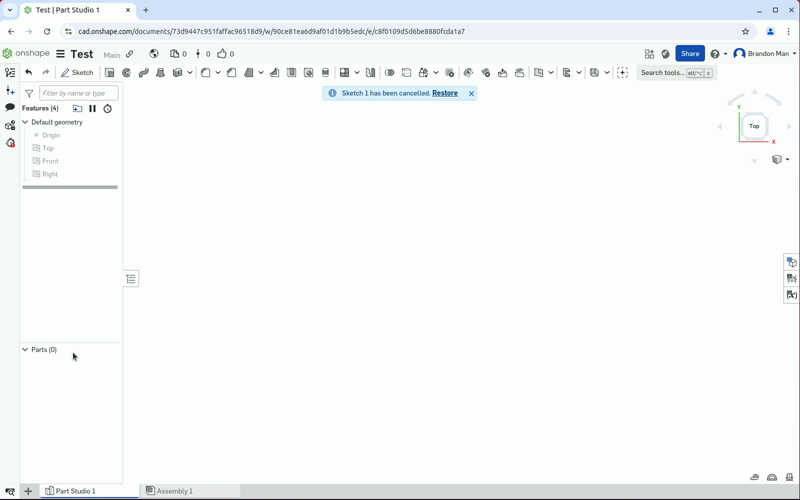
key_down(shift)
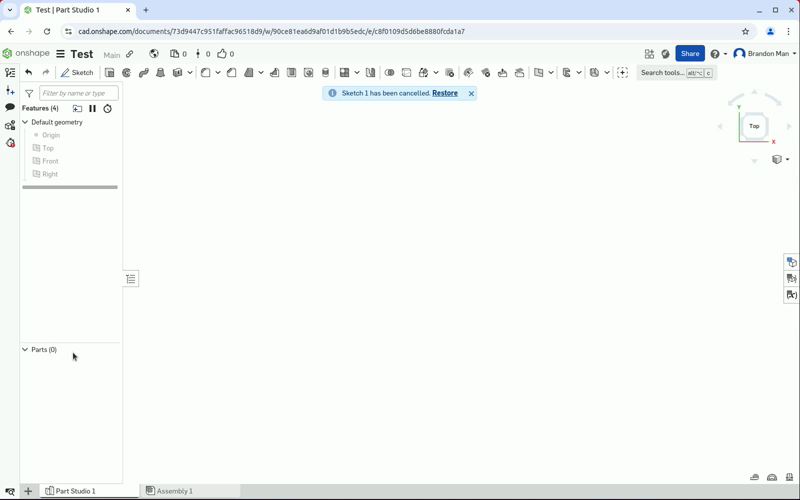
key(up)
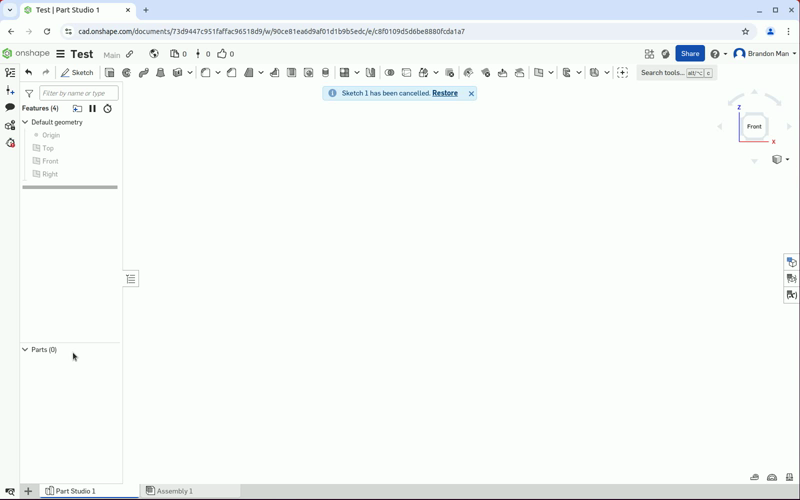
key_up(shift)
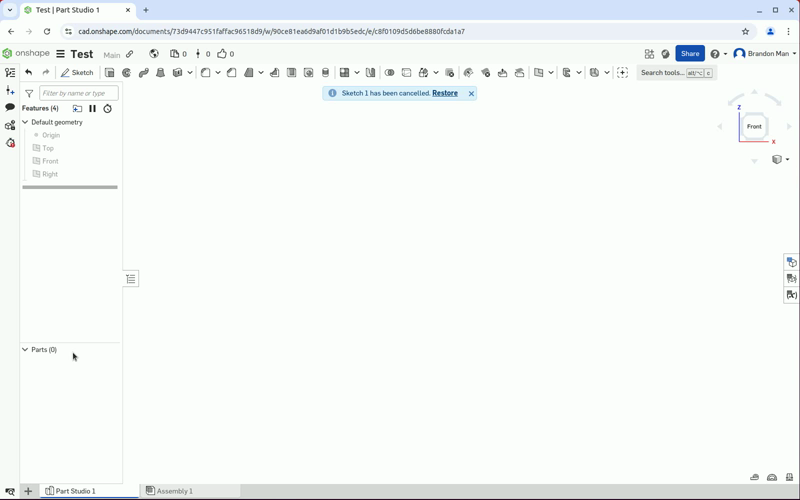
mouse_move(73, 352)
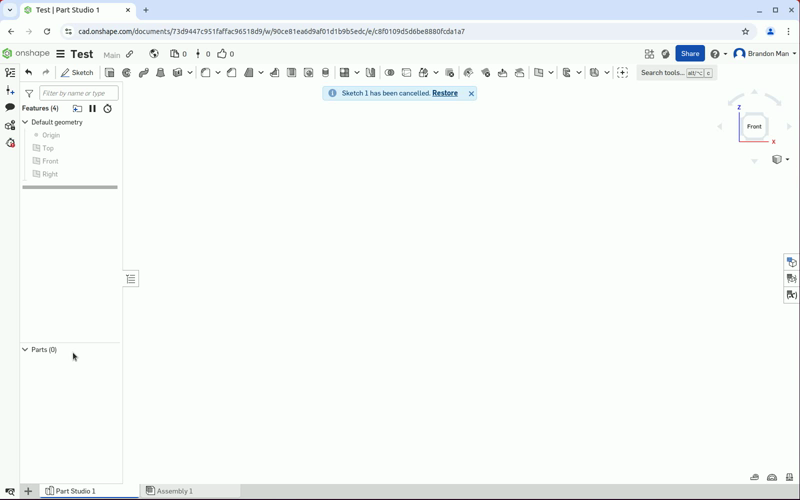
key(shift+y)
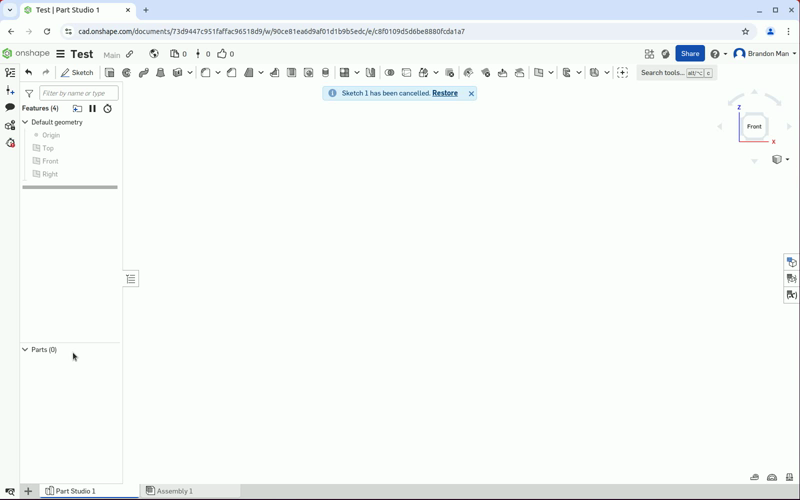
key(shift+s)
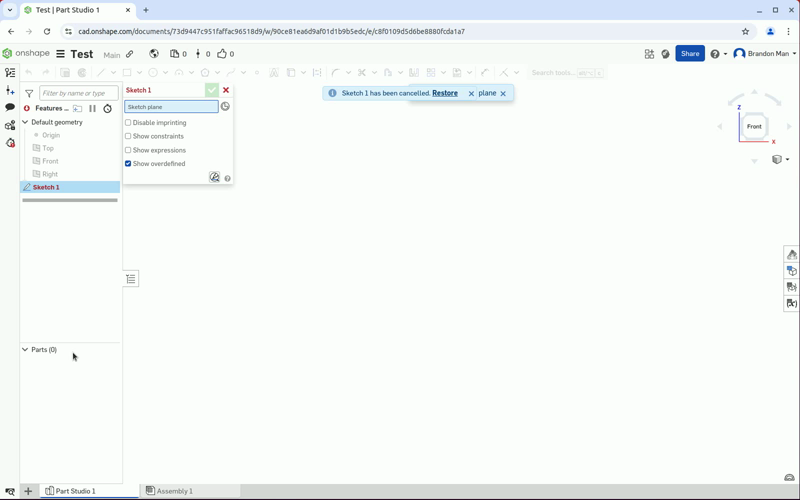
mouse_move(73, 163)
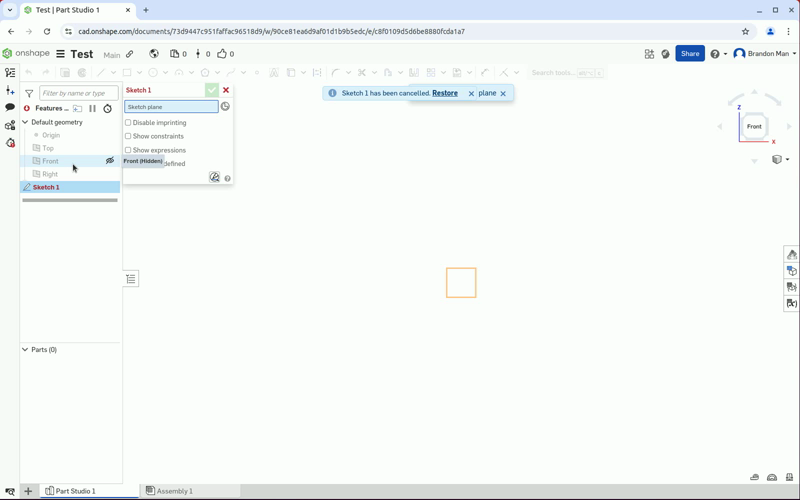
click(73, 163)
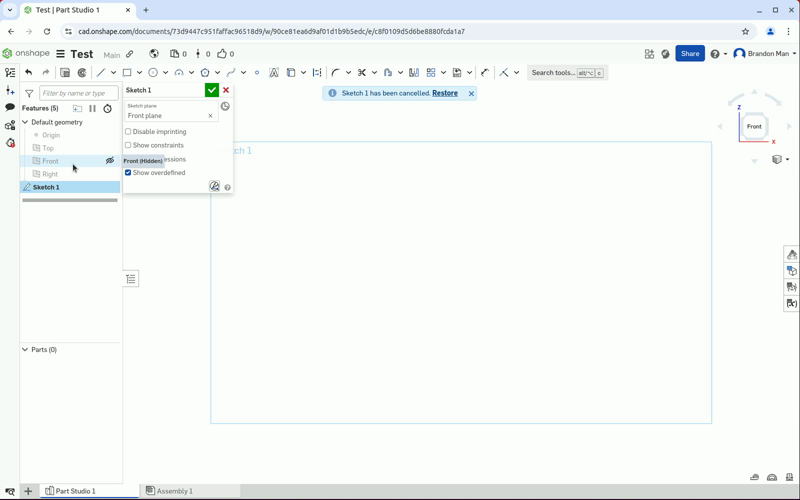
mouse_move(73, 352)
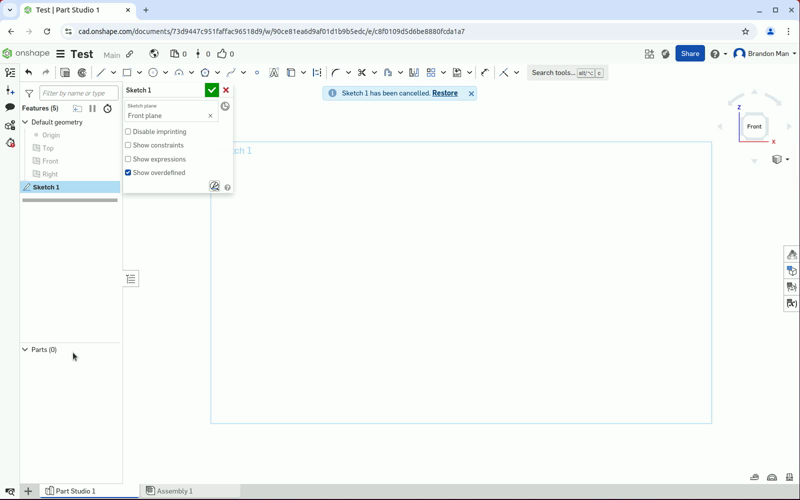
key(y)
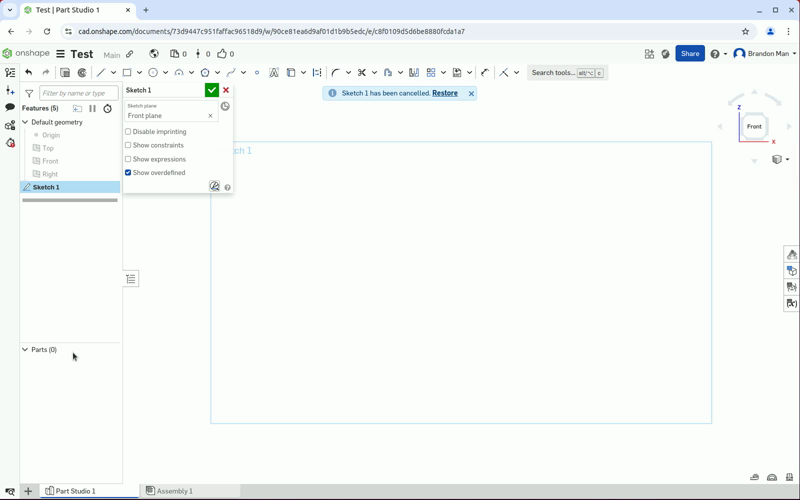
key(c)
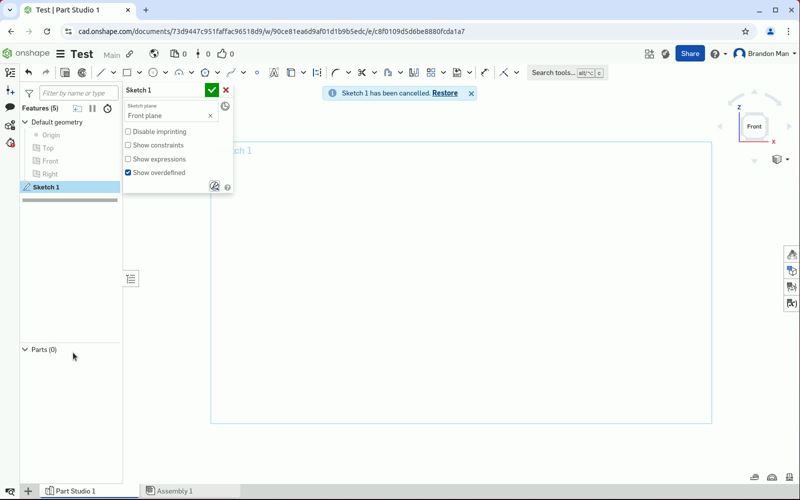
key_down(shift)
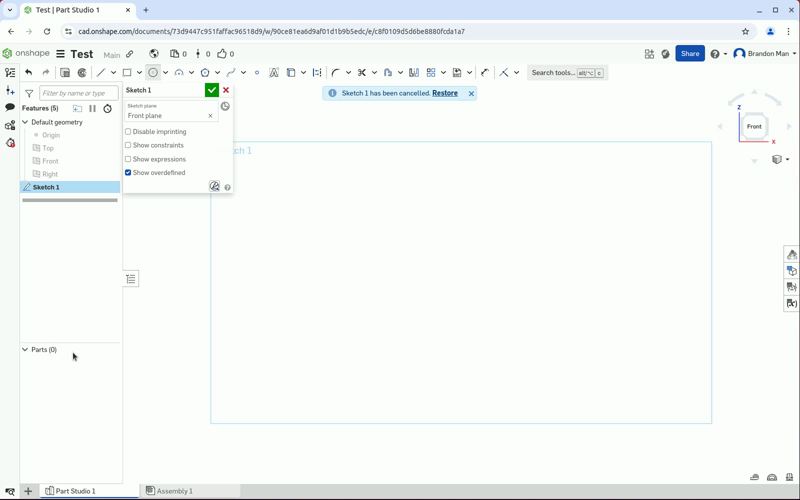
mouse_move(461, 282)
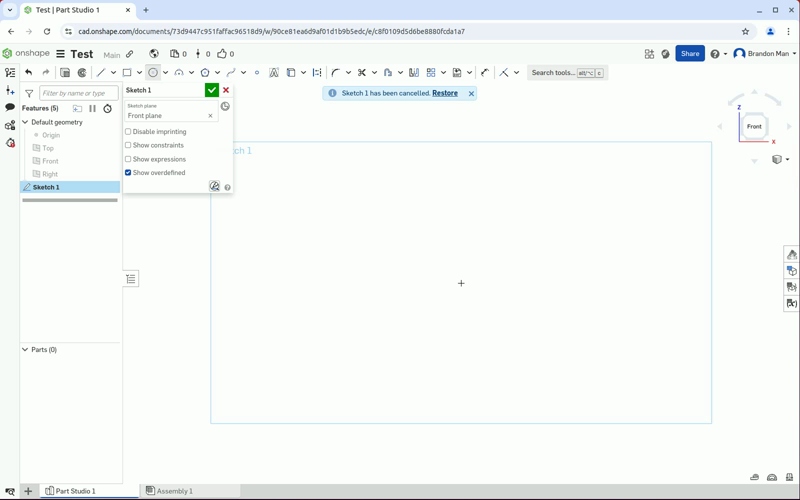
click(461, 282)
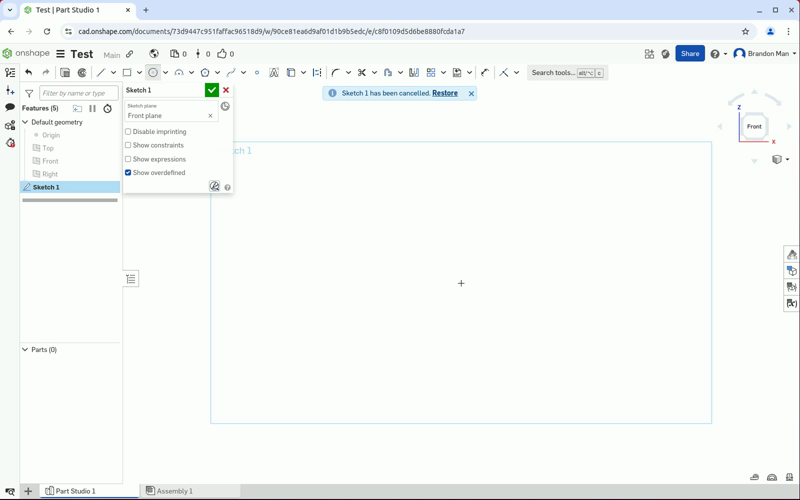
key_up(shift)
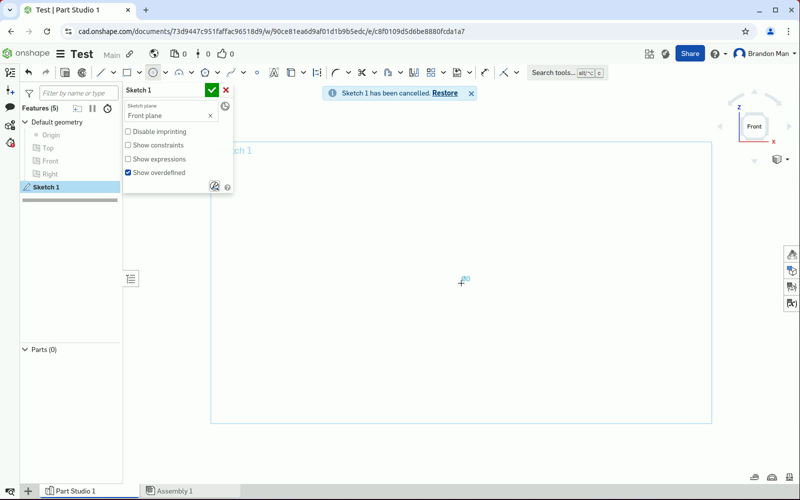
mouse_move(478, 282)
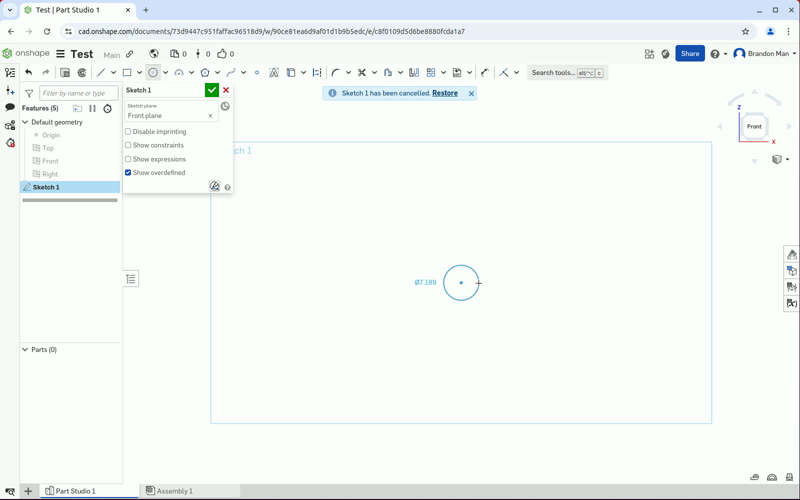
click(478, 282)
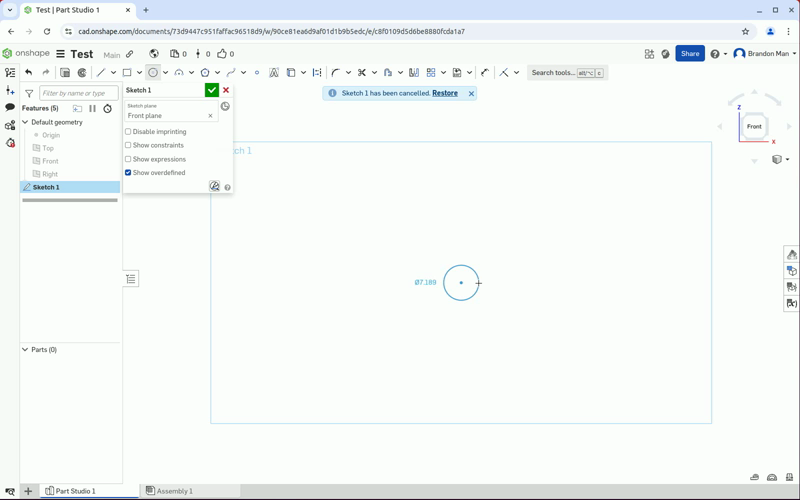
key(esc)
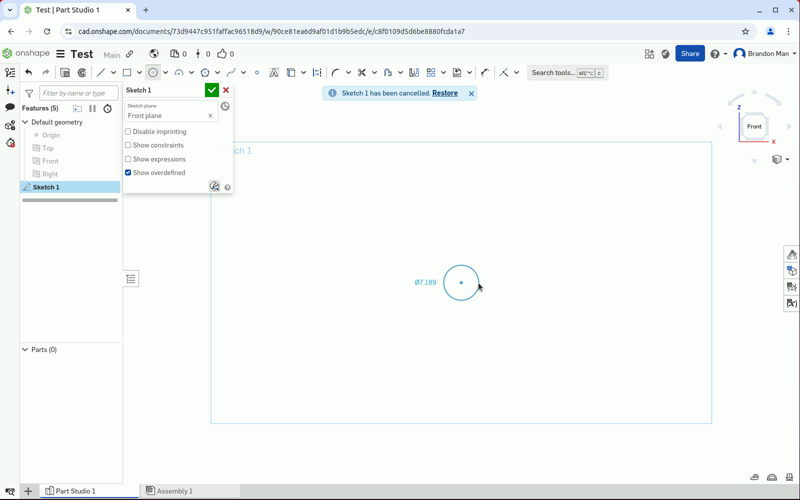
mouse_move(459, 287)
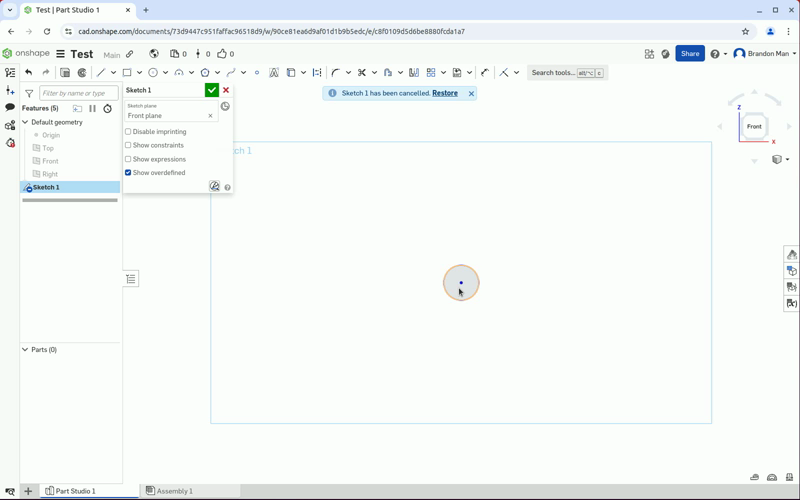
scroll(6)
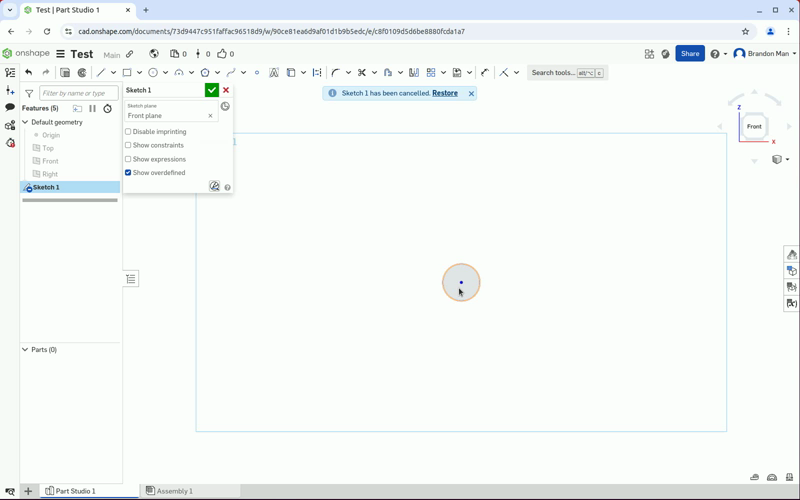
scroll(6)
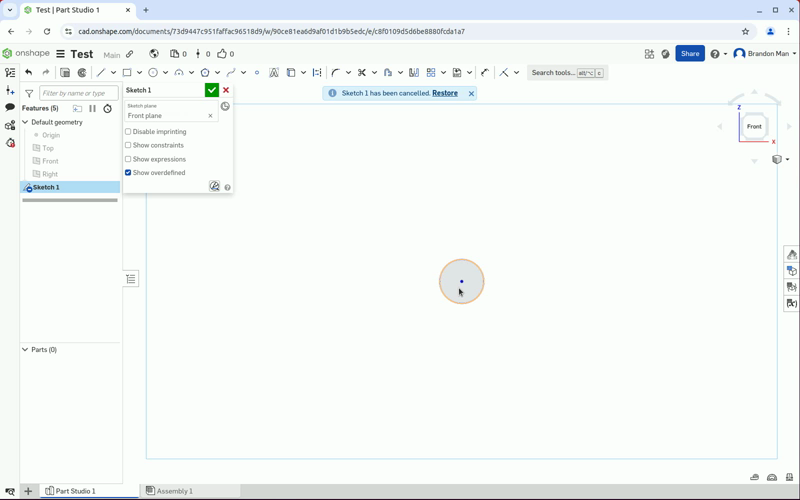
scroll(6)
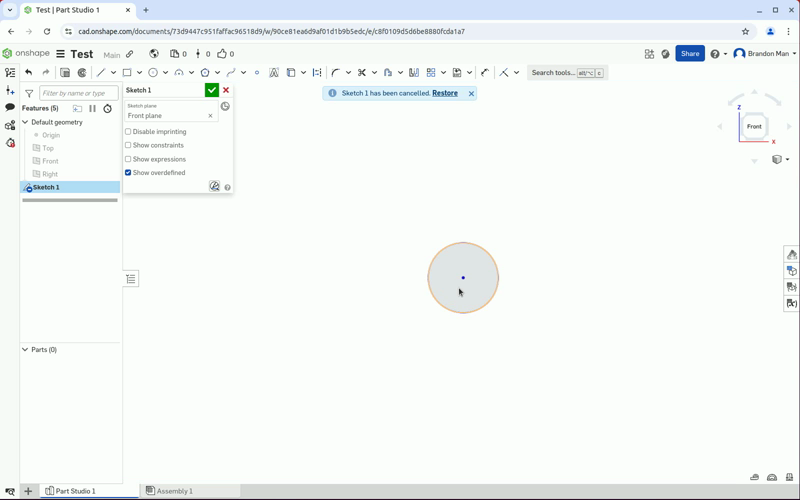
scroll(6)
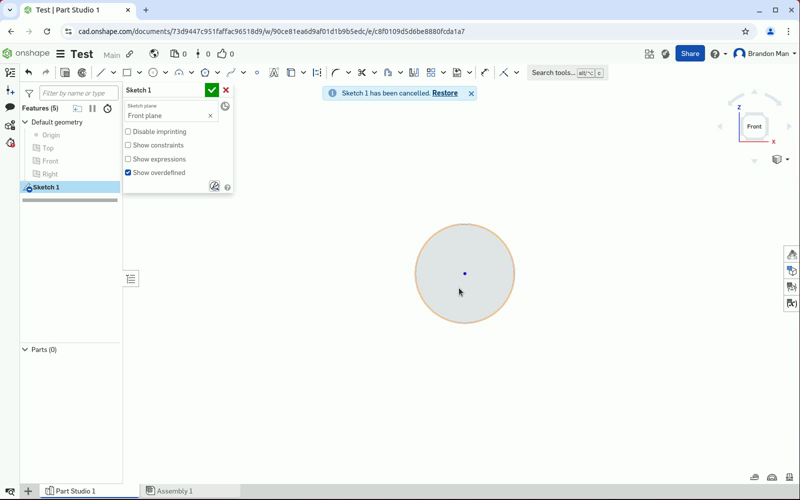
scroll(6)
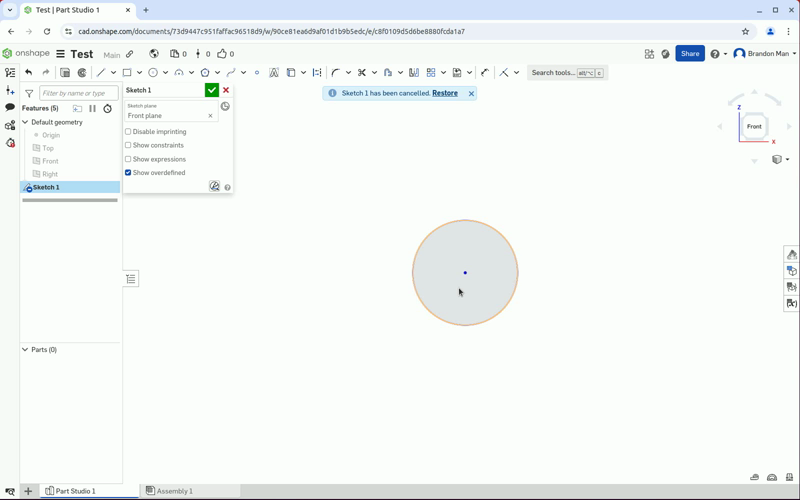
scroll(6)
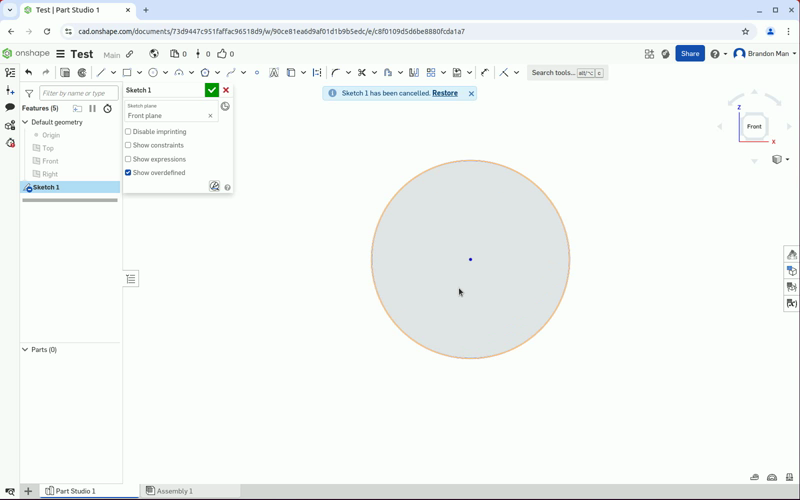
scroll(6)
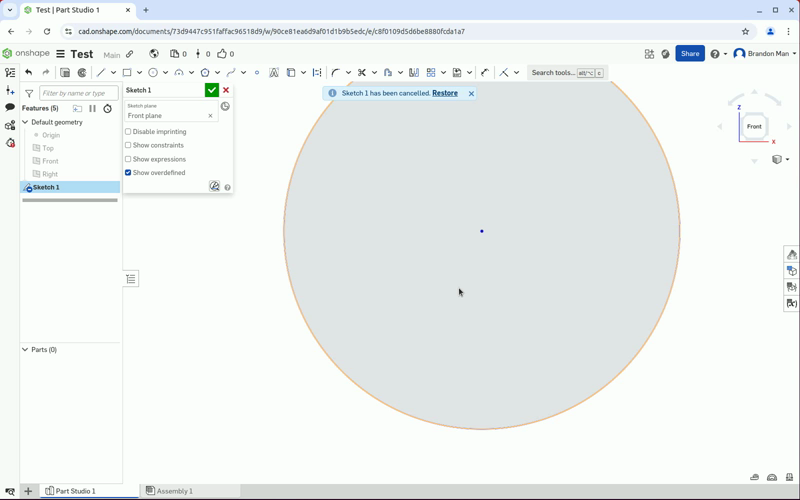
click(459, 287)
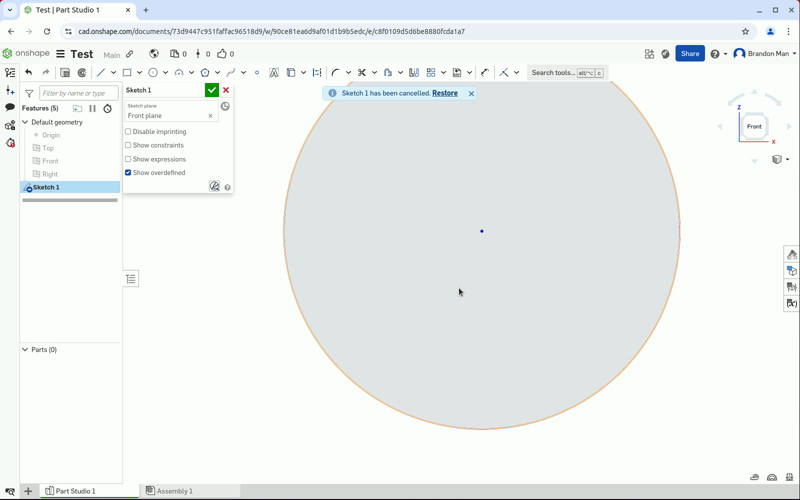
scroll(-6)
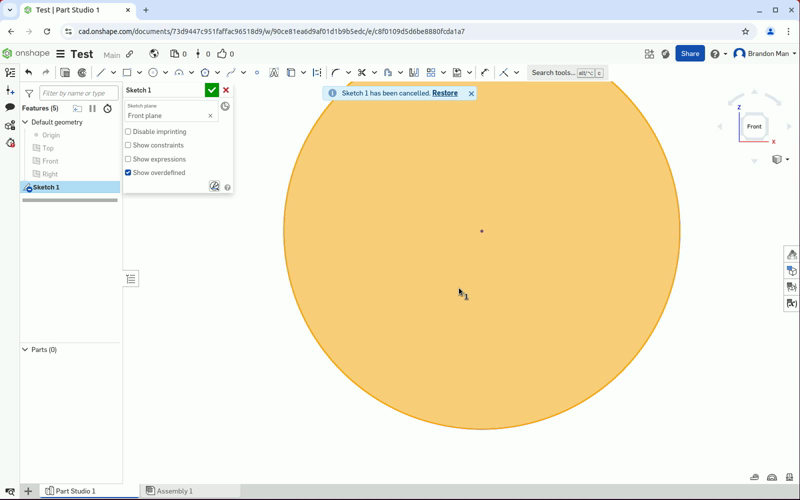
scroll(-6)
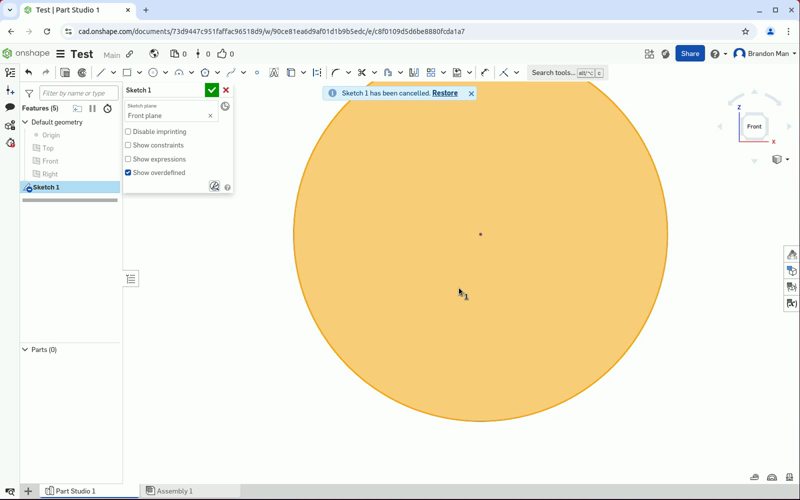
scroll(-6)
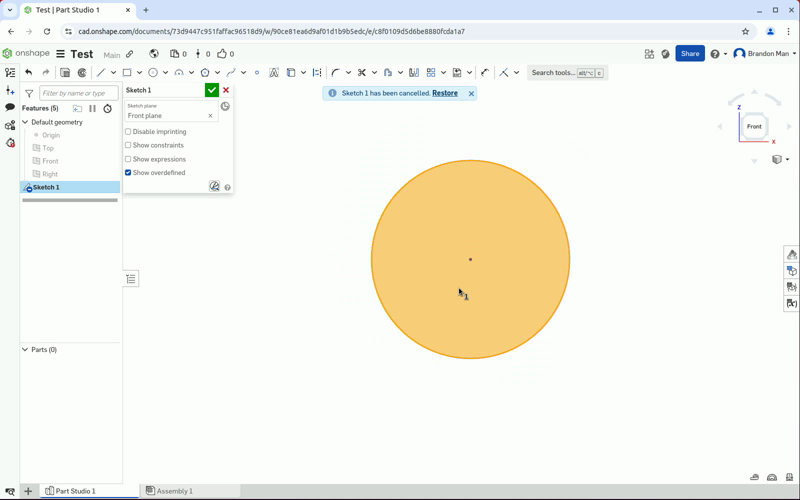
scroll(-6)
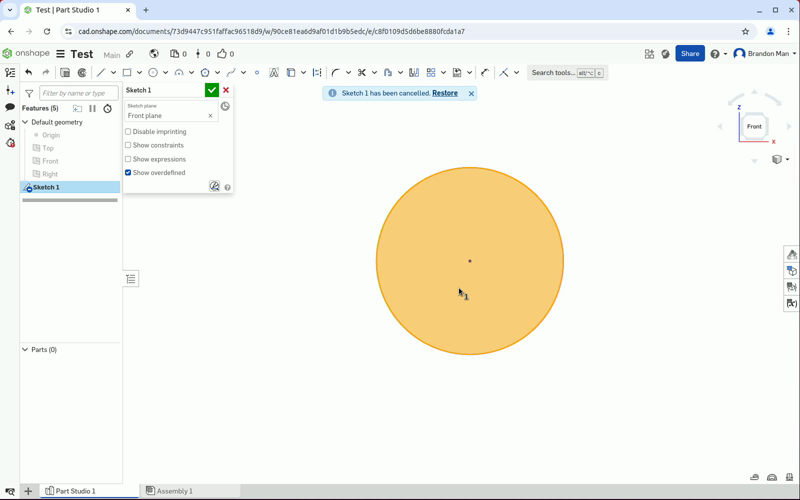
scroll(-6)
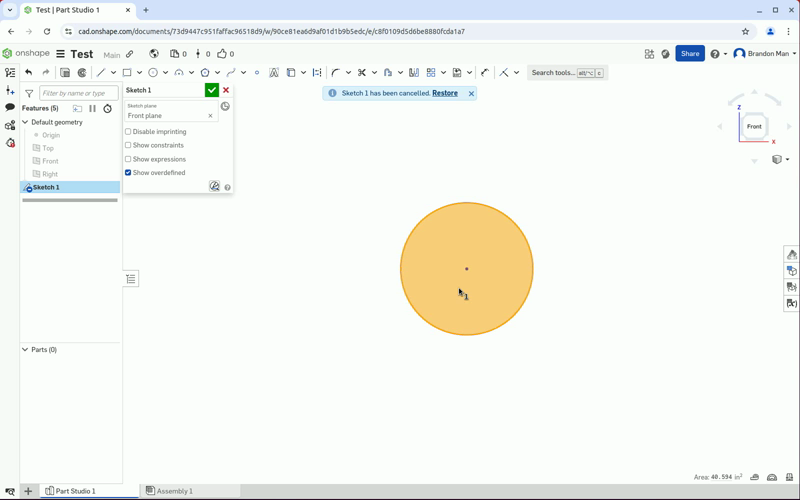
scroll(-6)
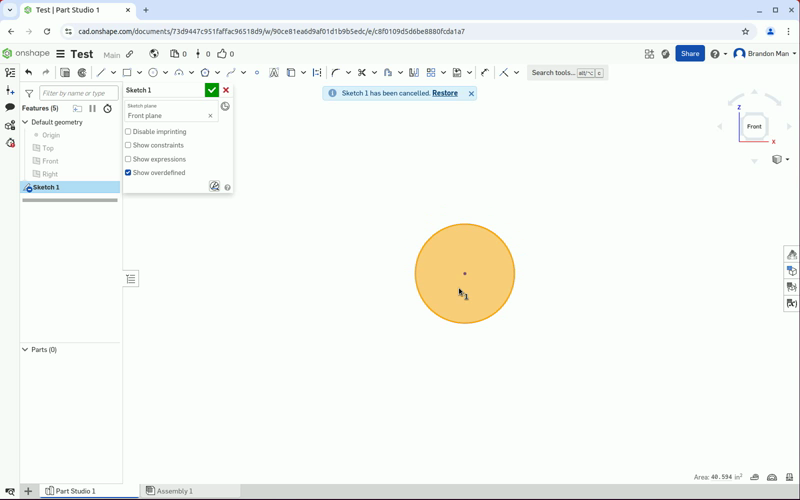
scroll(-6)
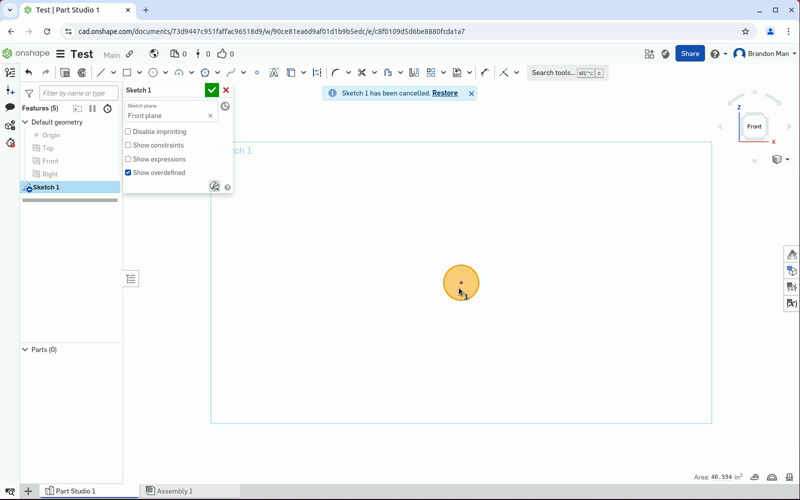
mouse_move(73, 352)
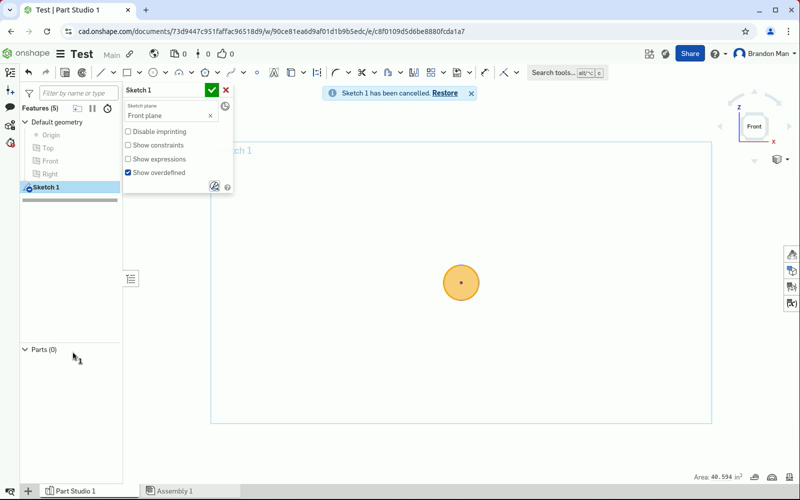
key(shift+y)
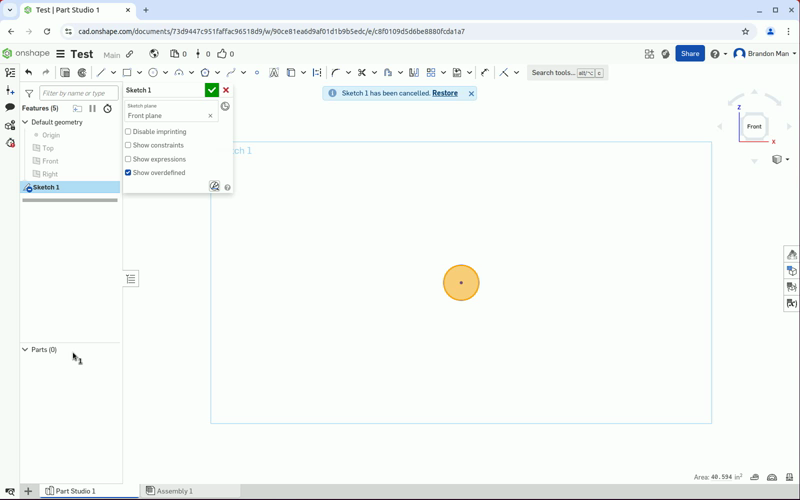
key(shift+e)
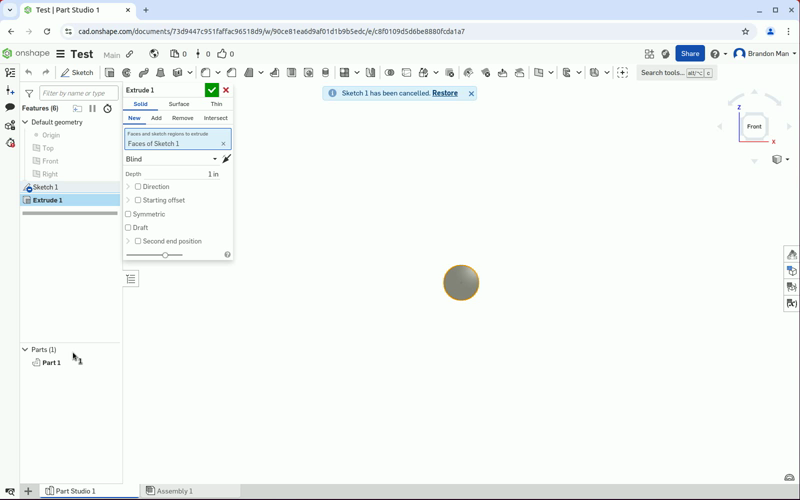
mouse_move(143, 106)
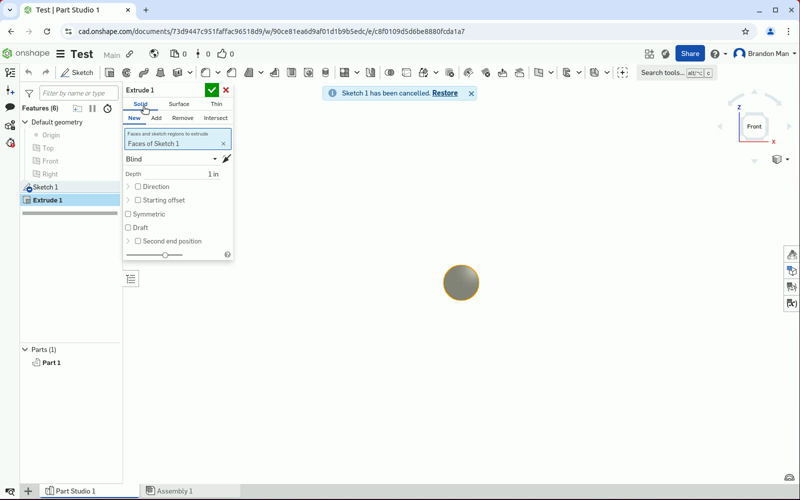
click(143, 106)
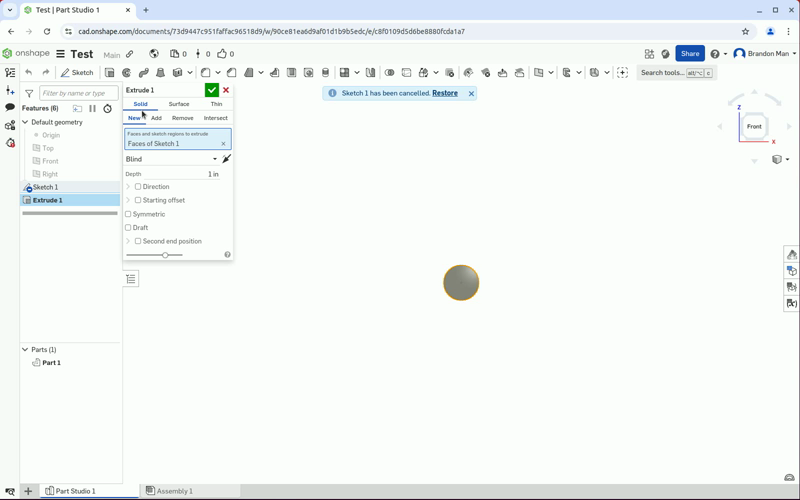
mouse_move(137, 120)
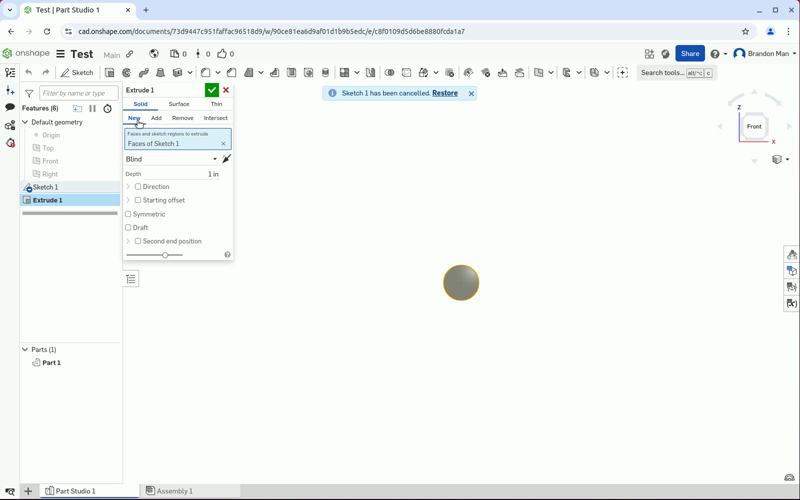
click(137, 120)
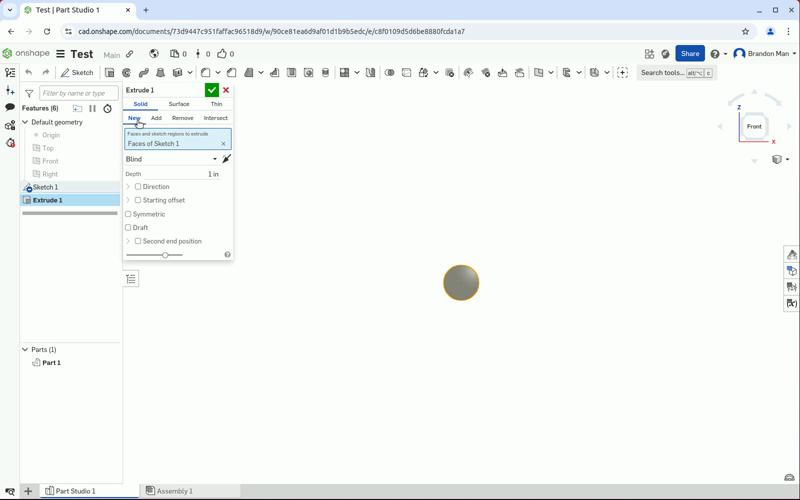
key(tab, 4)
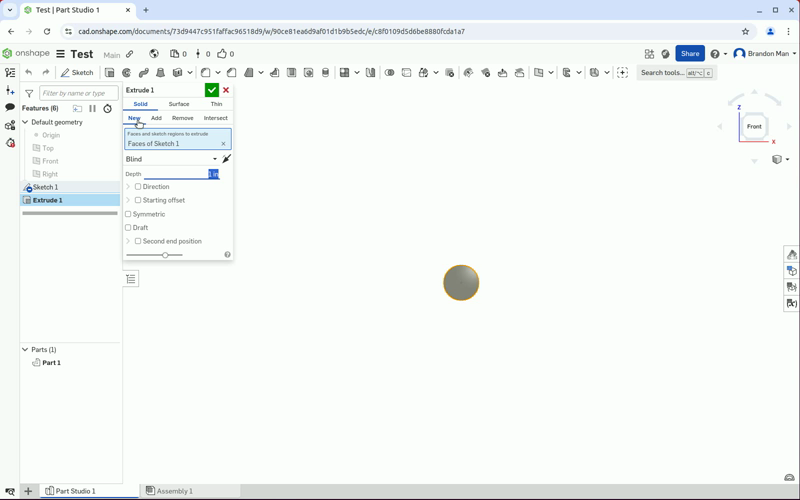
text(23.108)
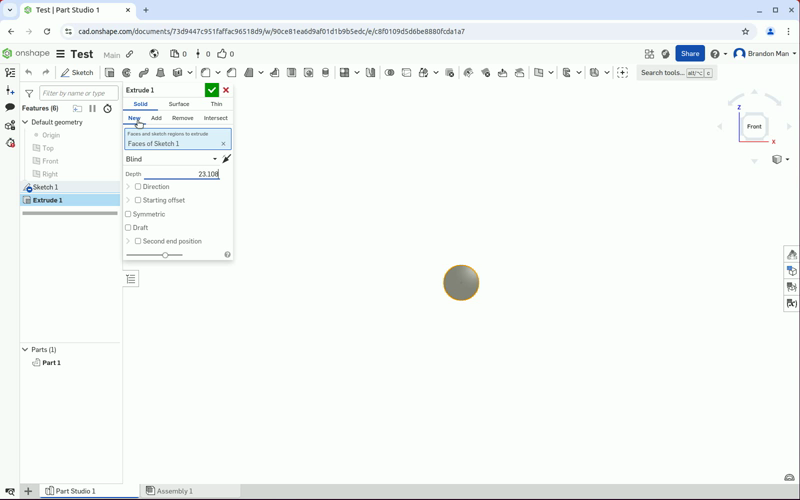
key(enter)
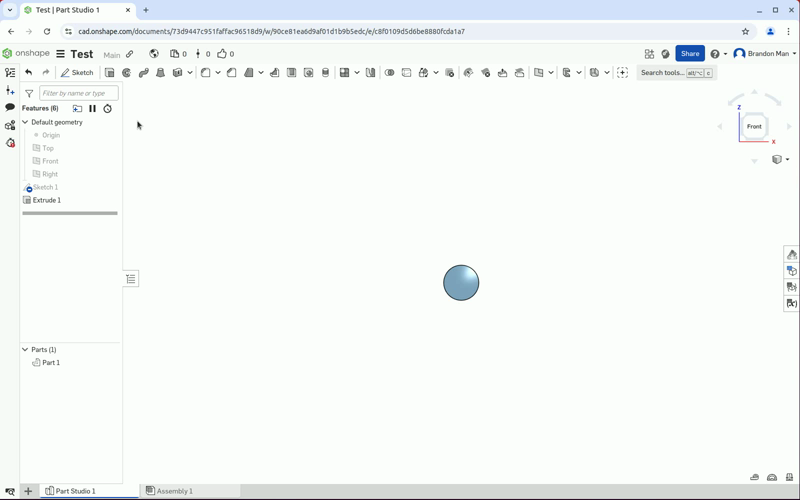
key(shift+h)
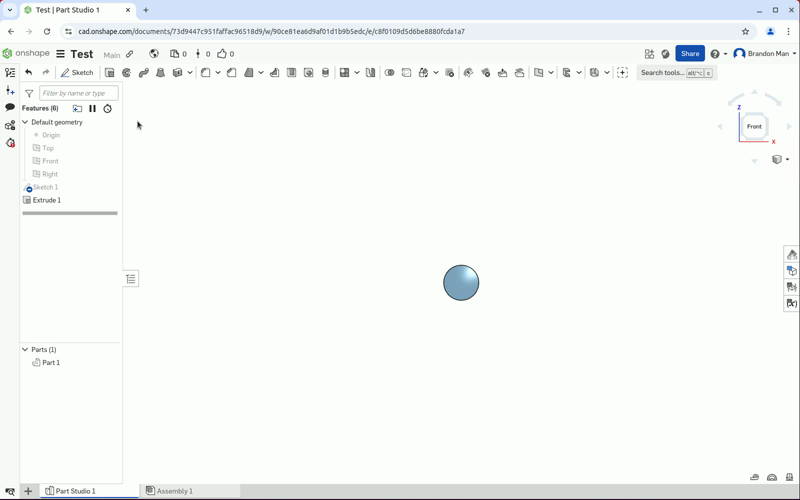
key(shift+h)
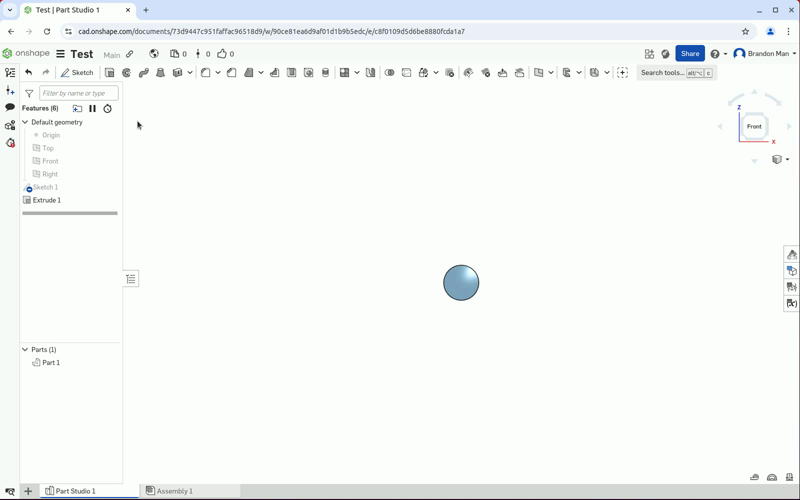
mouse_move(73, 189)
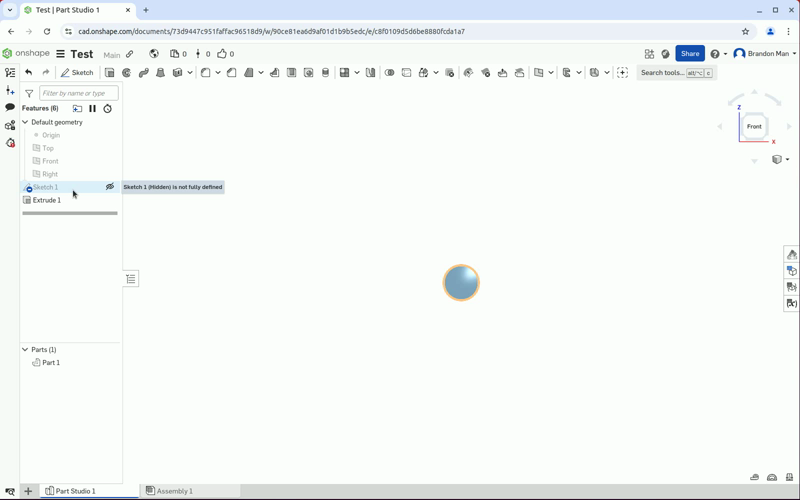
click(73, 189)
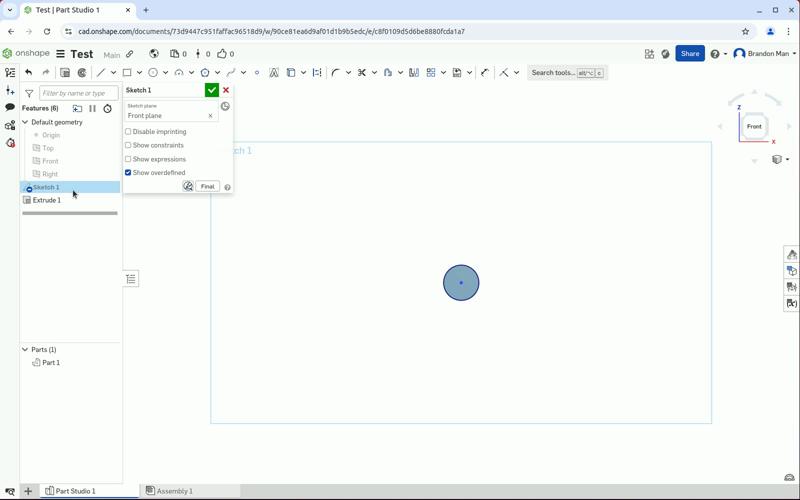
mouse_move(229, 92)
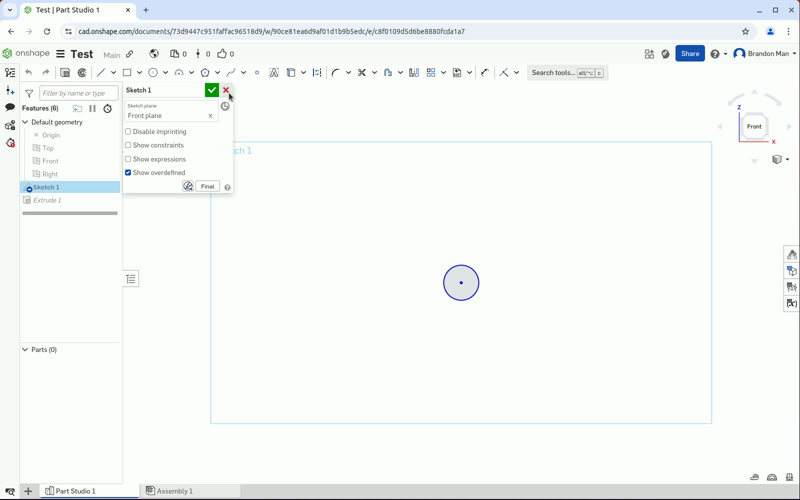
click(229, 92)
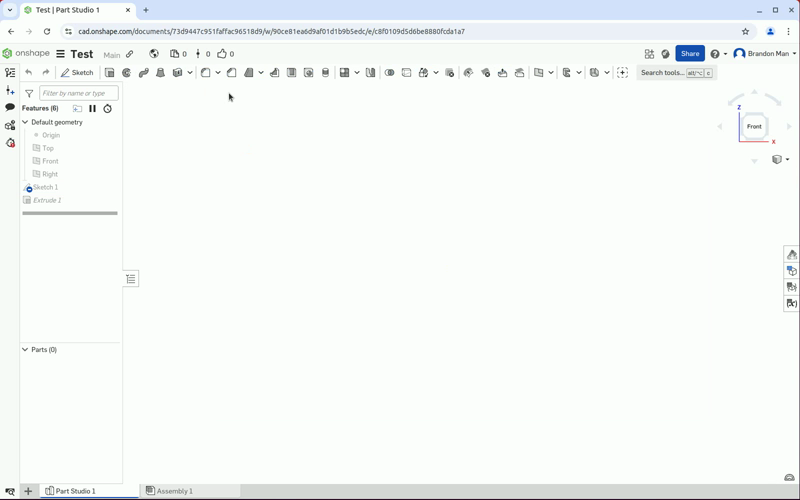
mouse_move(73, 352)
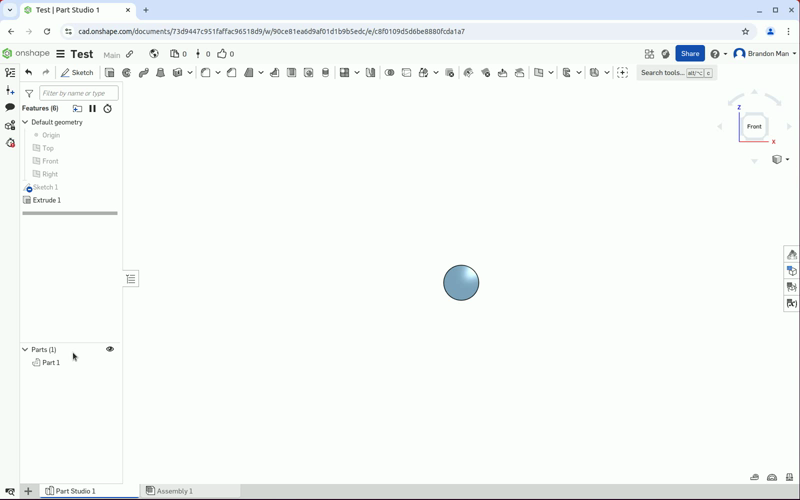
key(y)
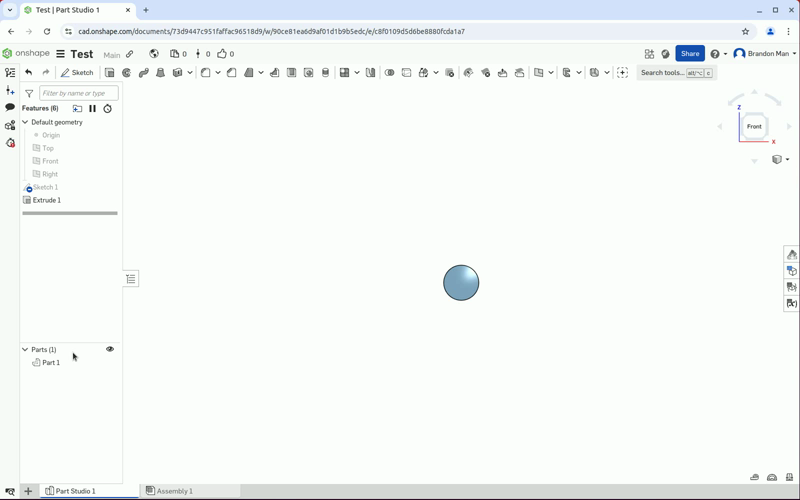
key(shift+p)
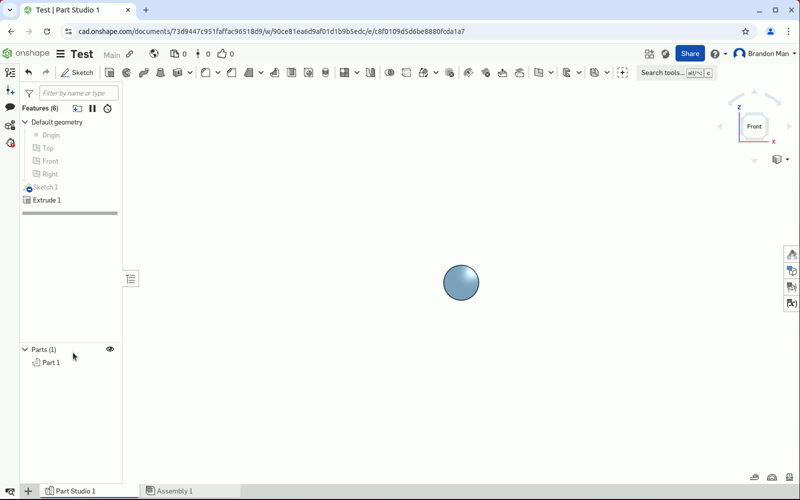
key(space)
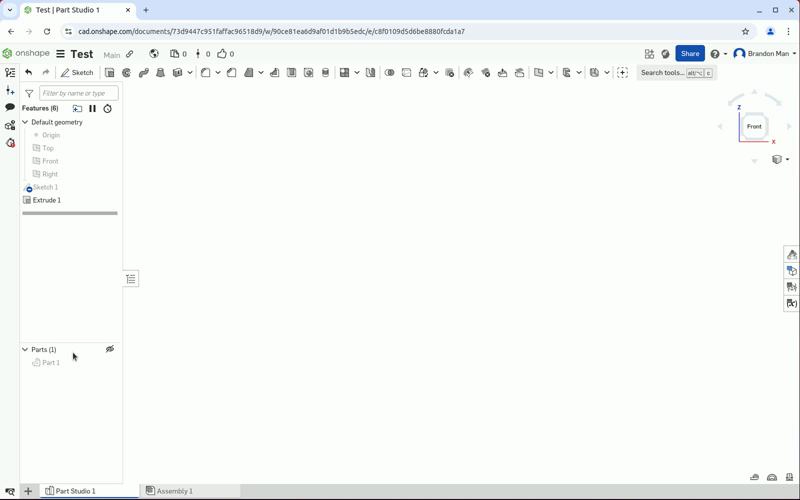
key_down(shift)
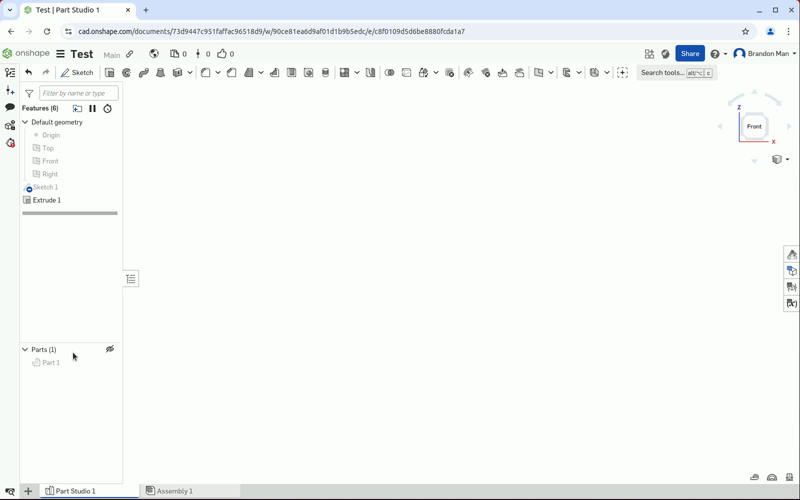
key(left)
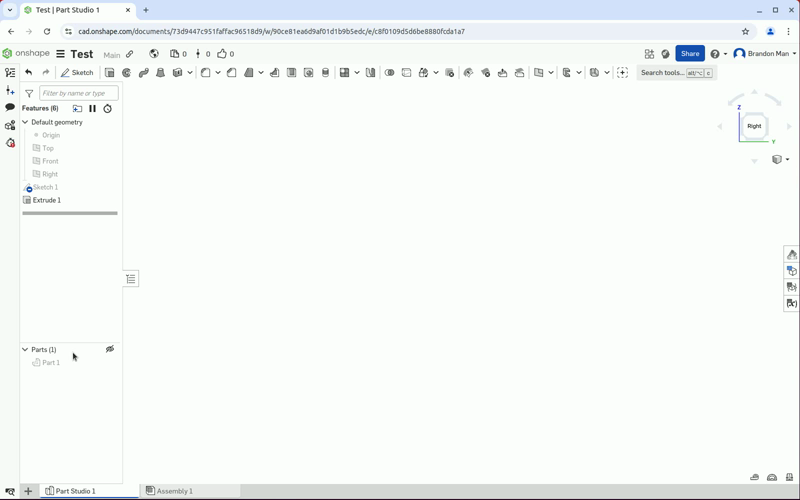
key_up(shift)
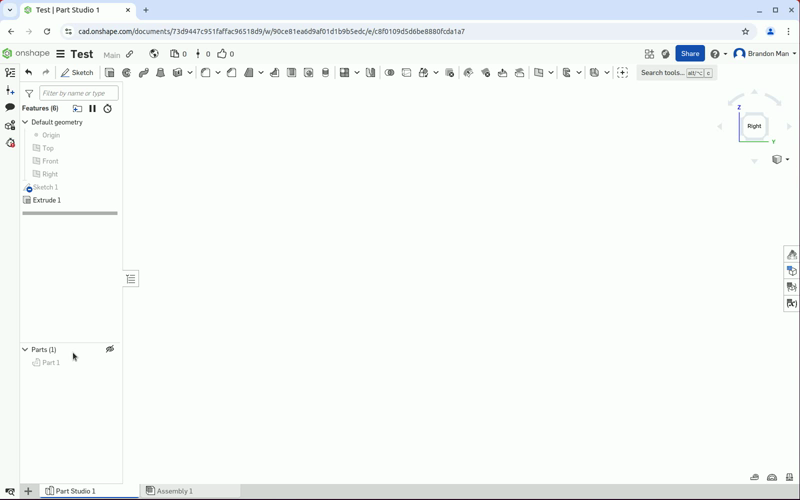
mouse_move(73, 352)
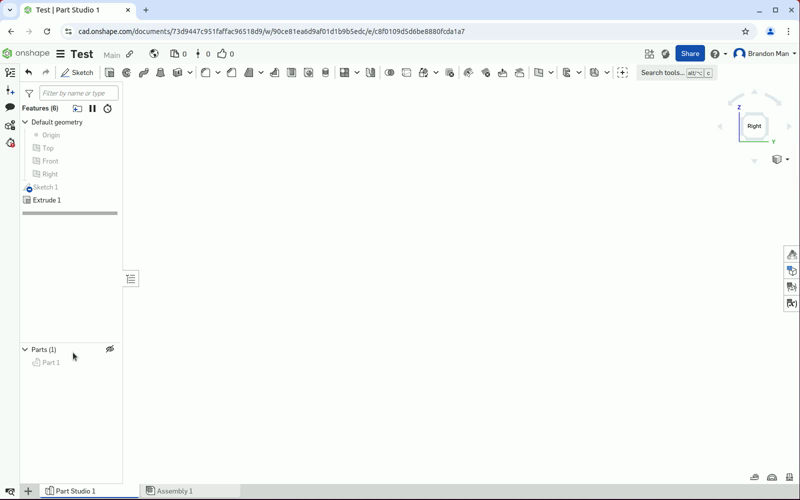
key(shift+y)
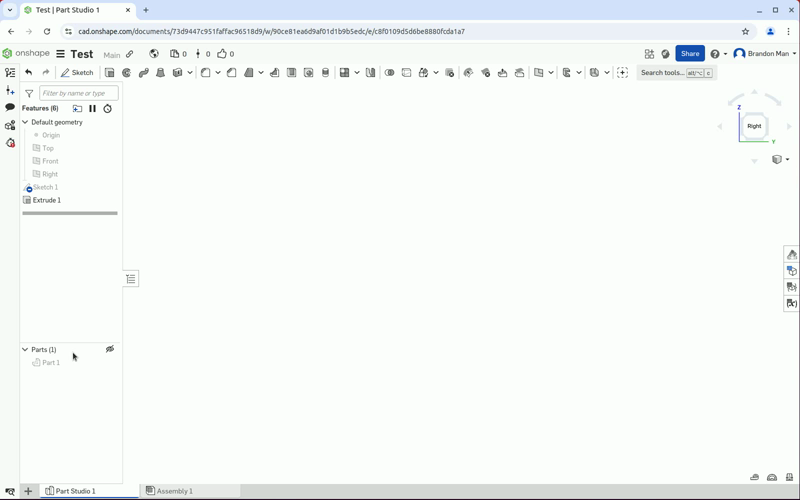
key(shift+s)
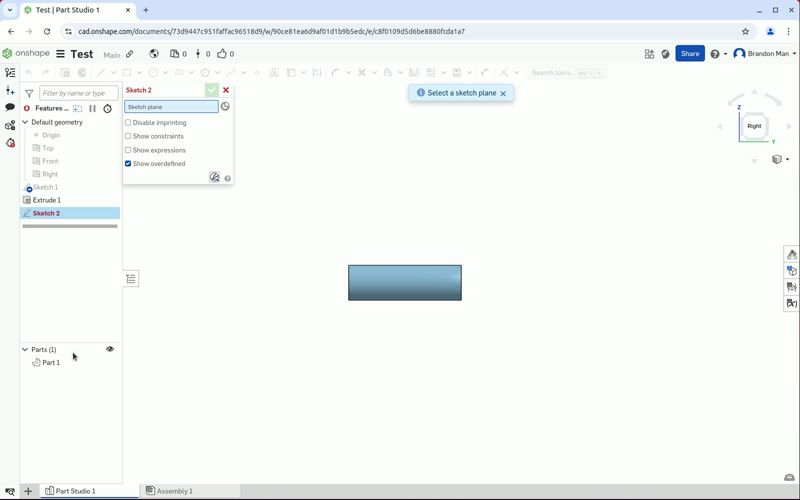
mouse_move(73, 176)
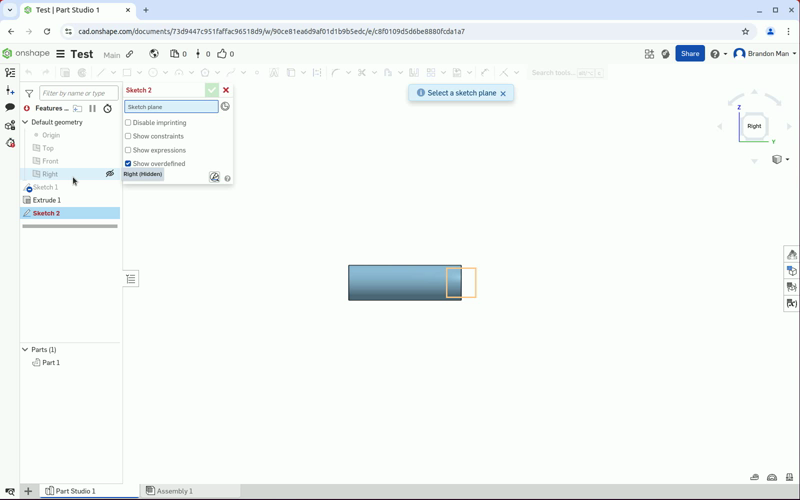
click(73, 176)
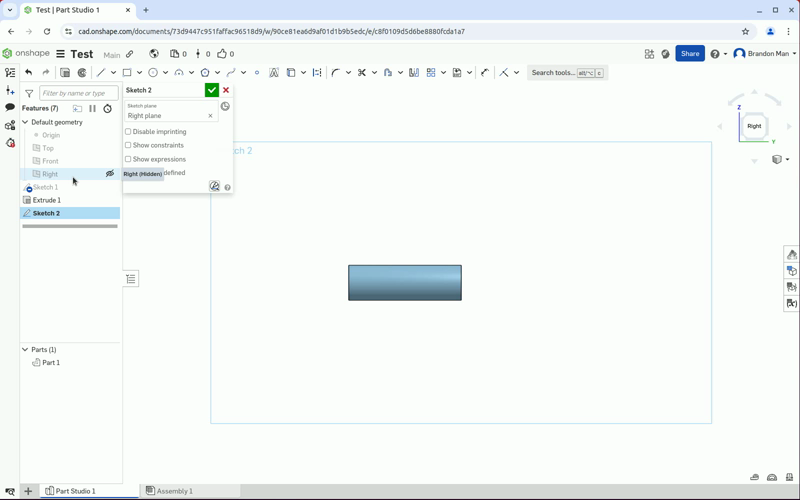
mouse_move(73, 352)
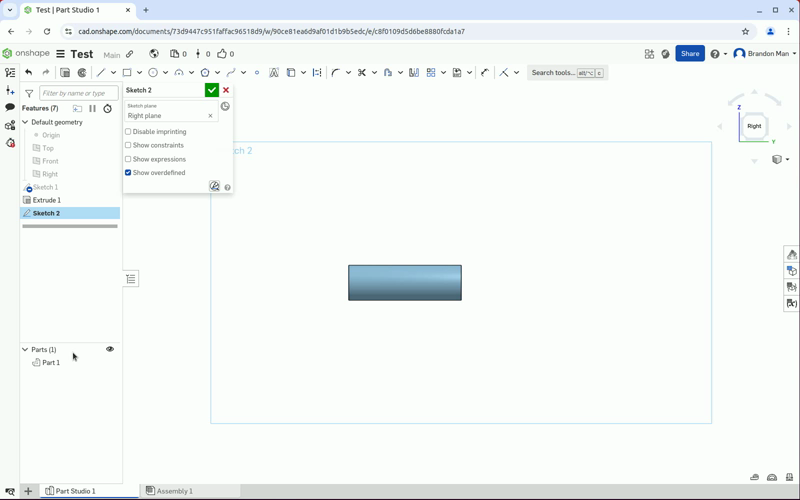
key(y)
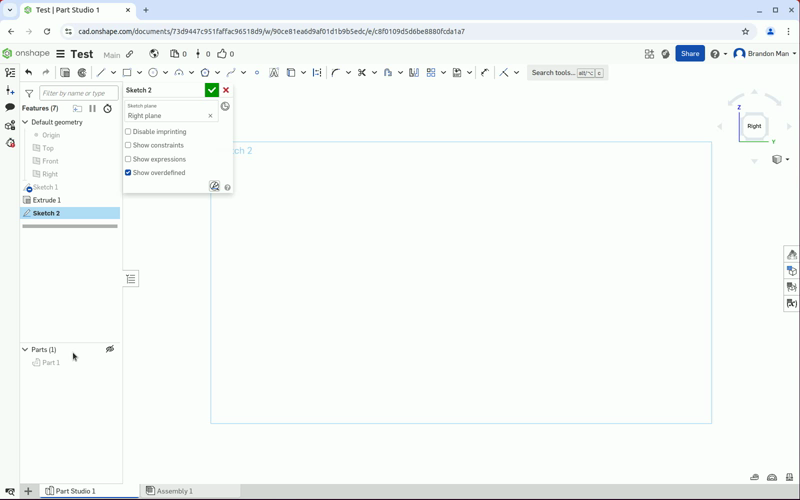
key(c)
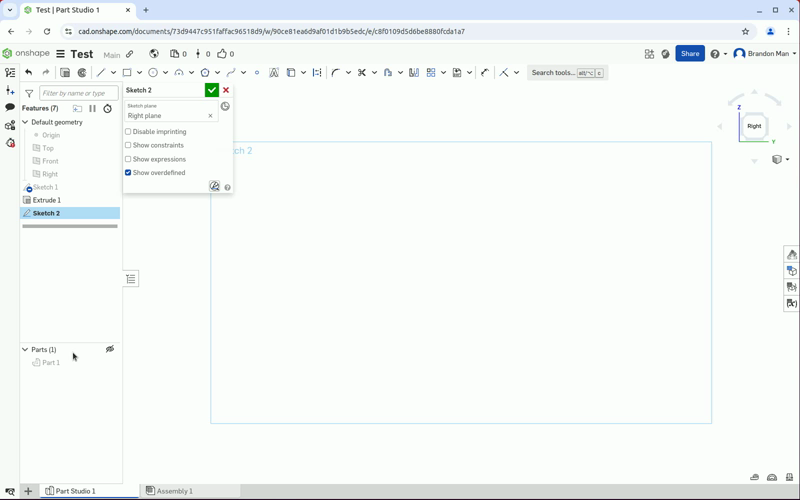
key_down(shift)
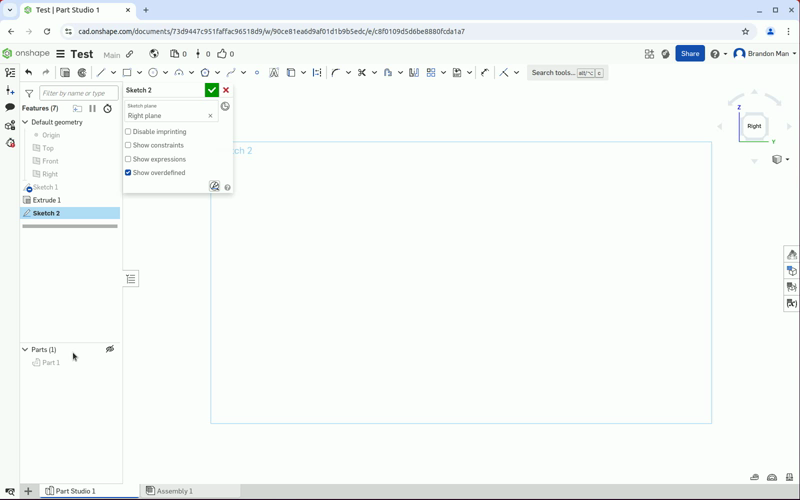
mouse_move(367, 282)
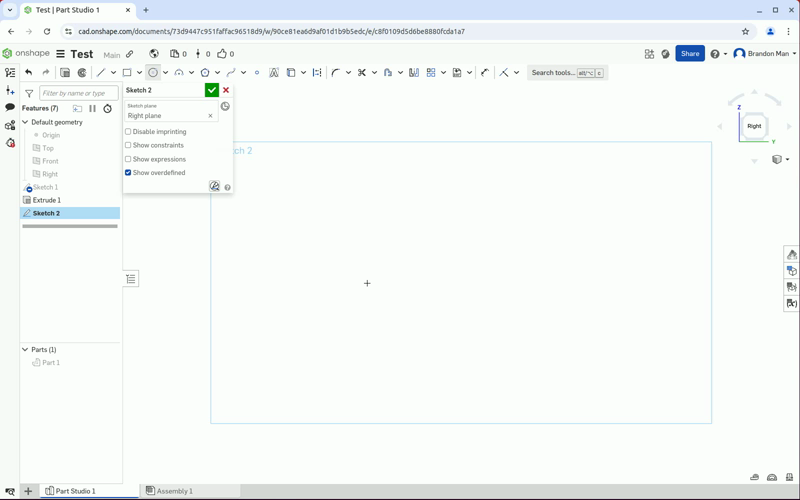
click(367, 282)
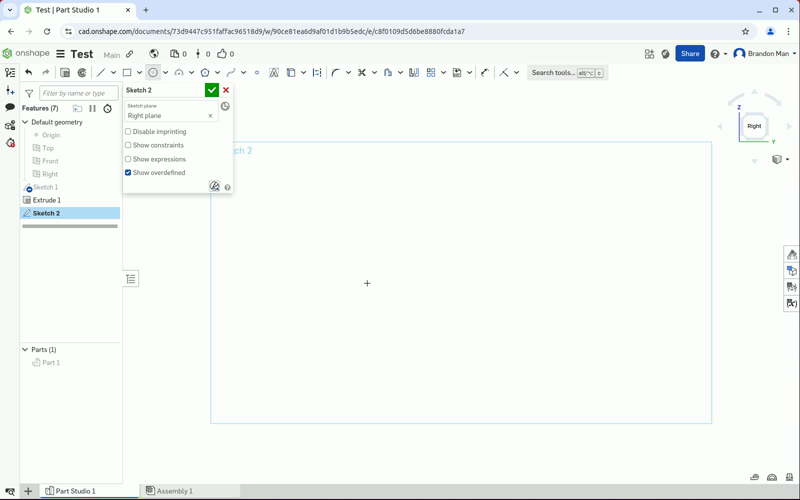
key_up(shift)
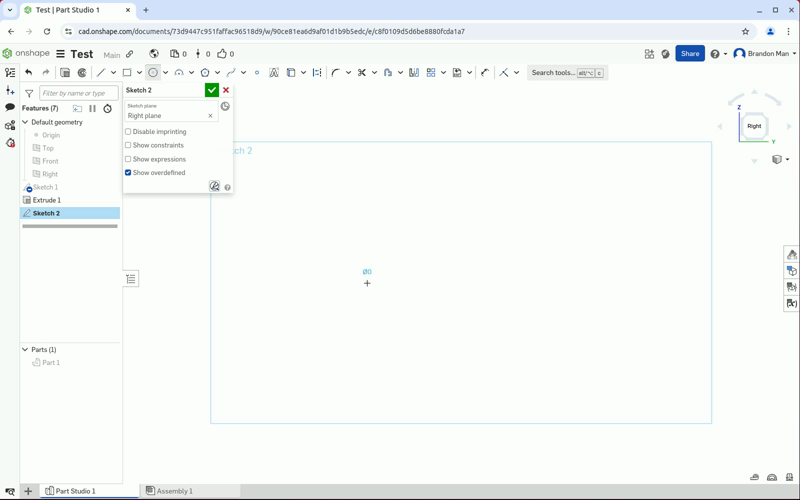
mouse_move(373, 282)
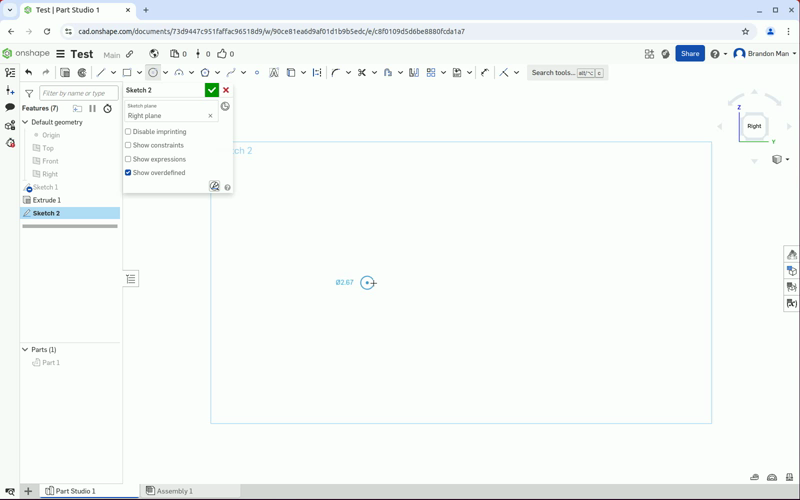
click(373, 282)
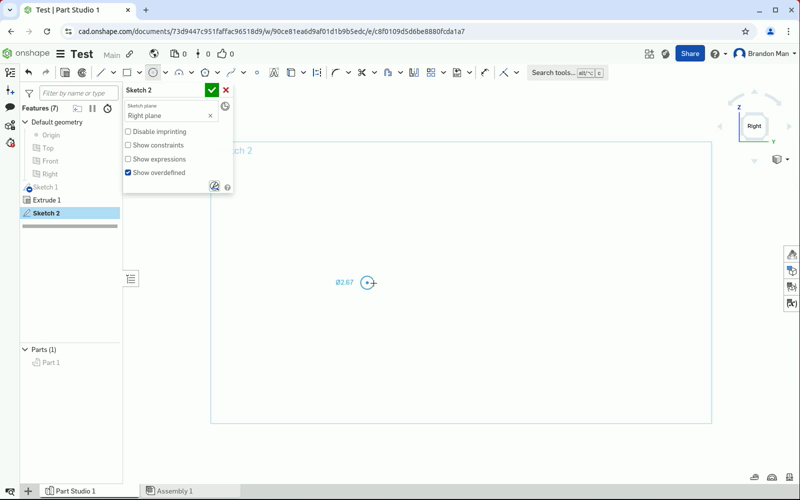
key(esc)
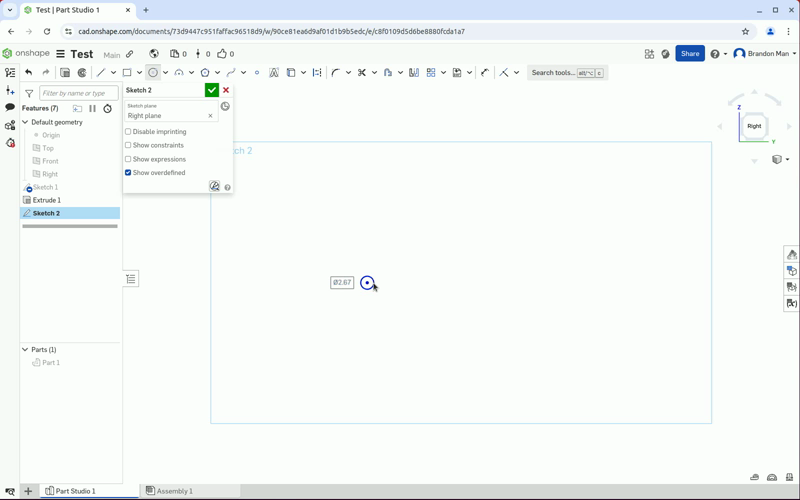
mouse_move(361, 284)
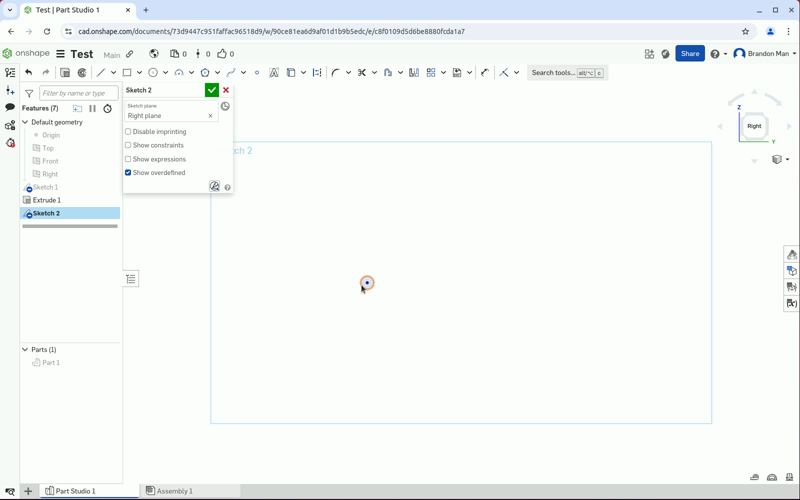
scroll(6)
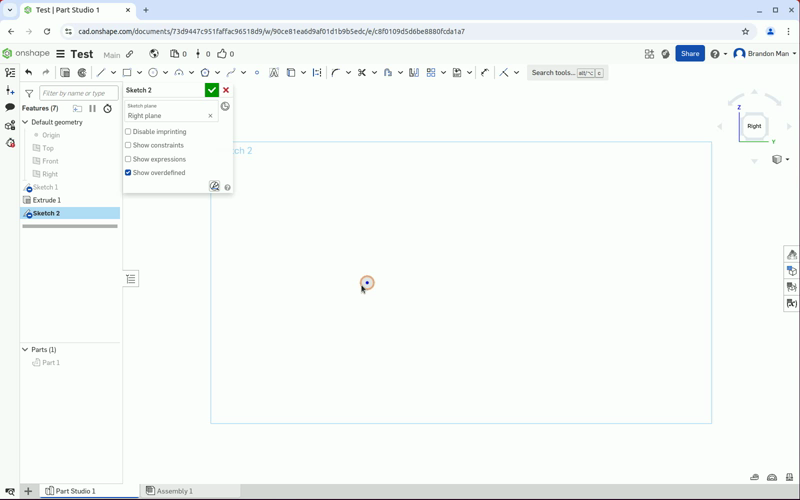
scroll(6)
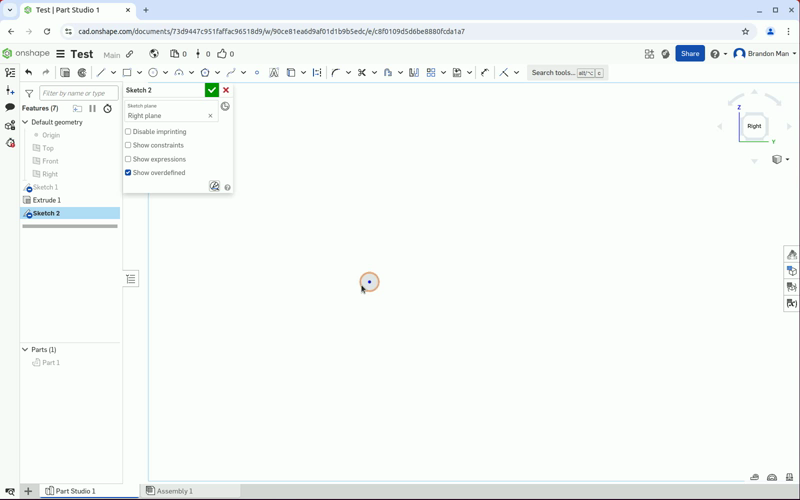
scroll(6)
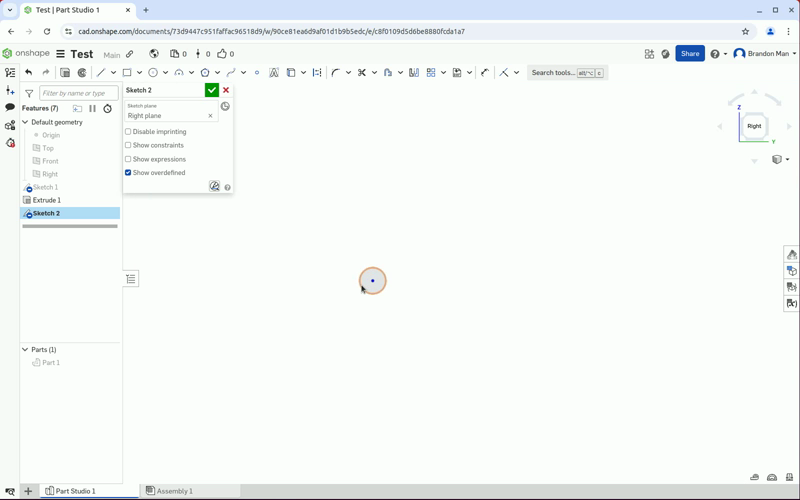
scroll(6)
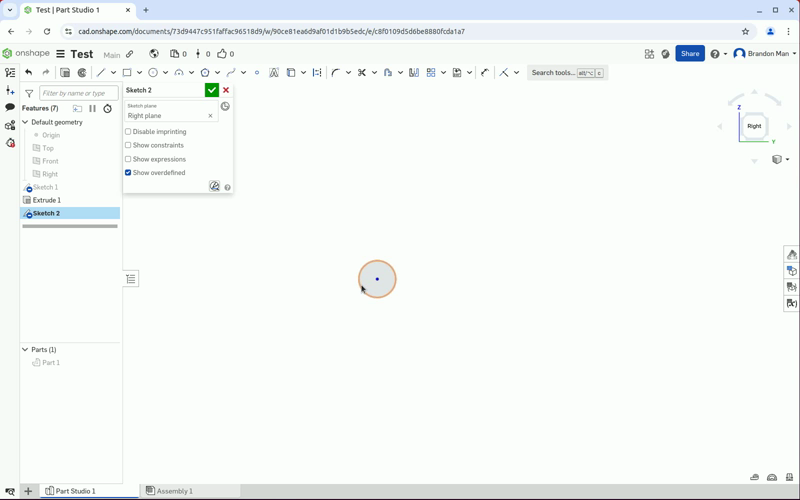
scroll(6)
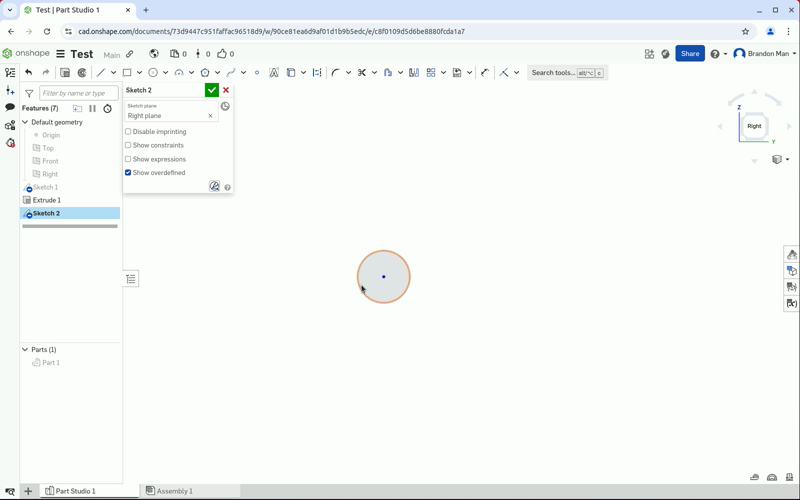
scroll(6)
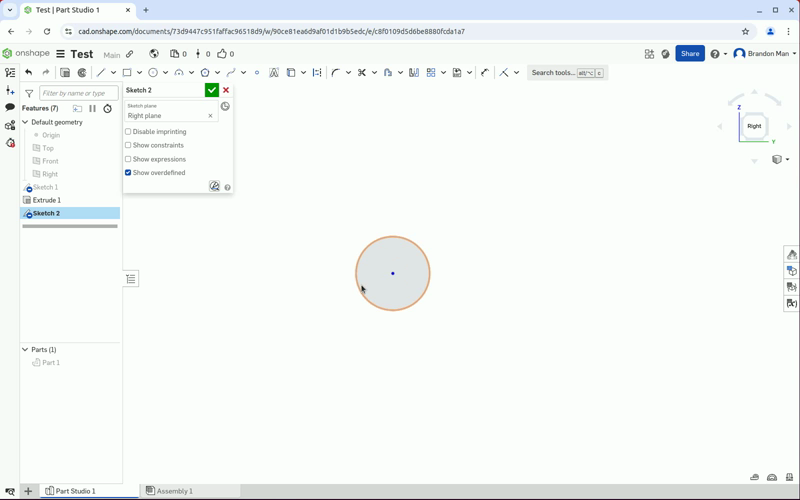
scroll(6)
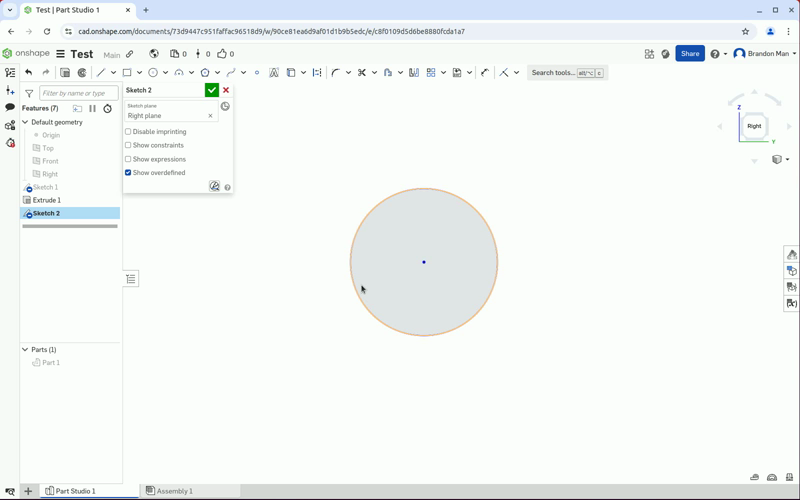
click(361, 284)
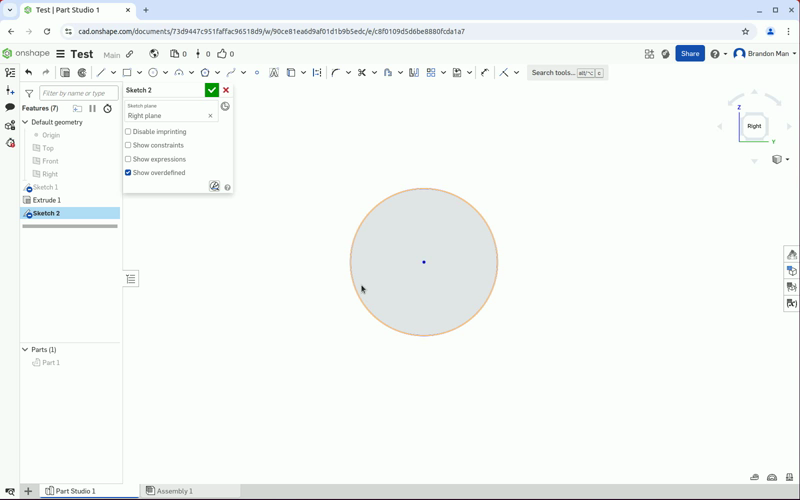
scroll(-6)
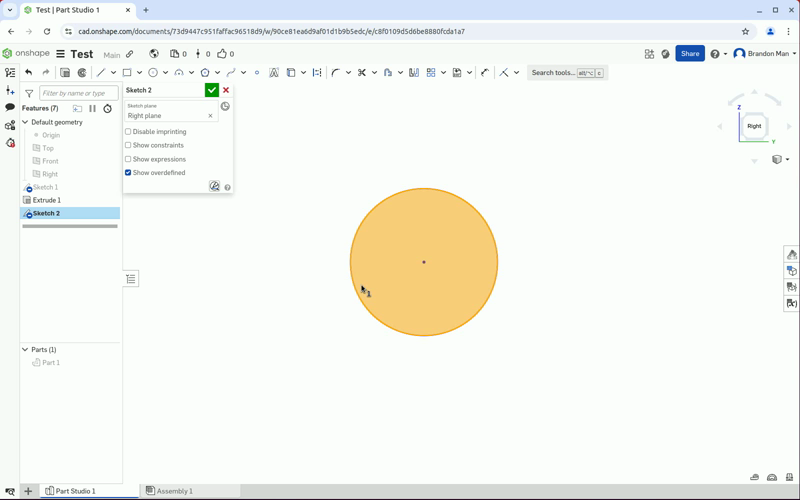
scroll(-6)
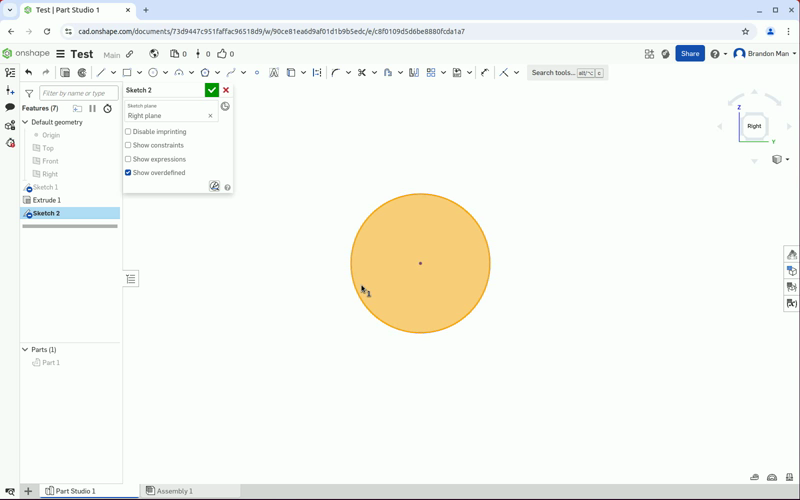
scroll(-6)
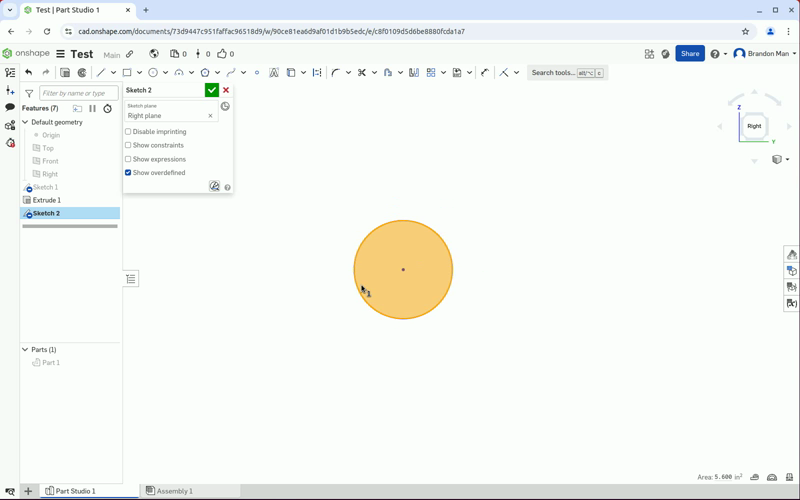
scroll(-6)
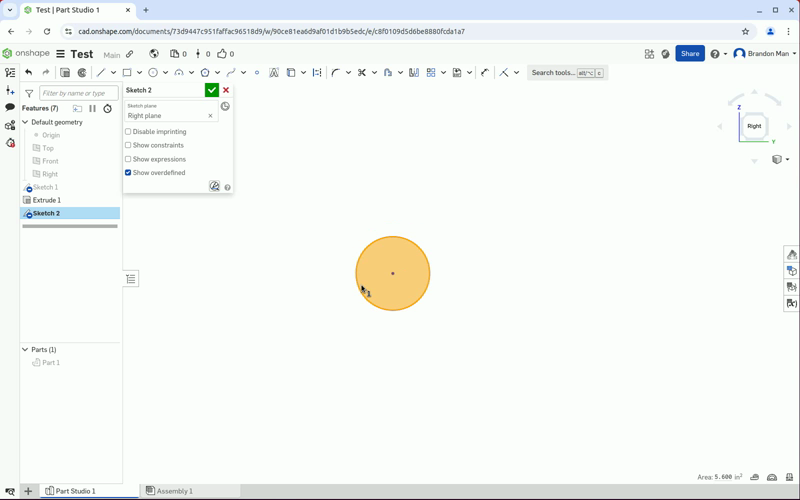
scroll(-6)
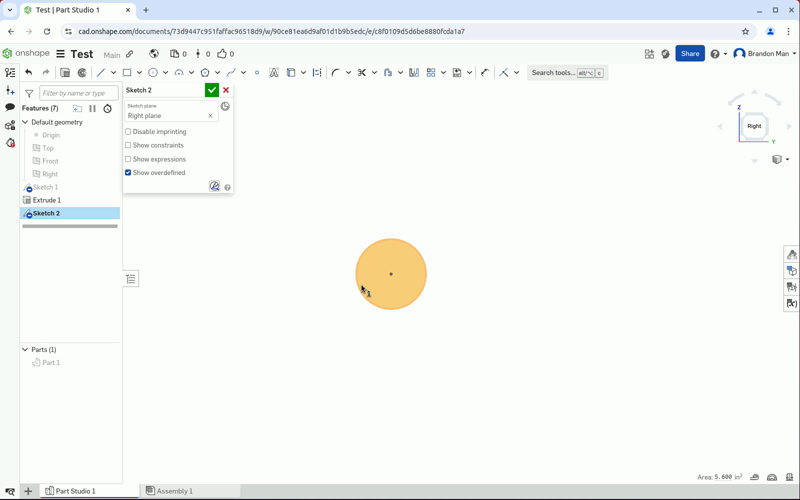
scroll(-6)
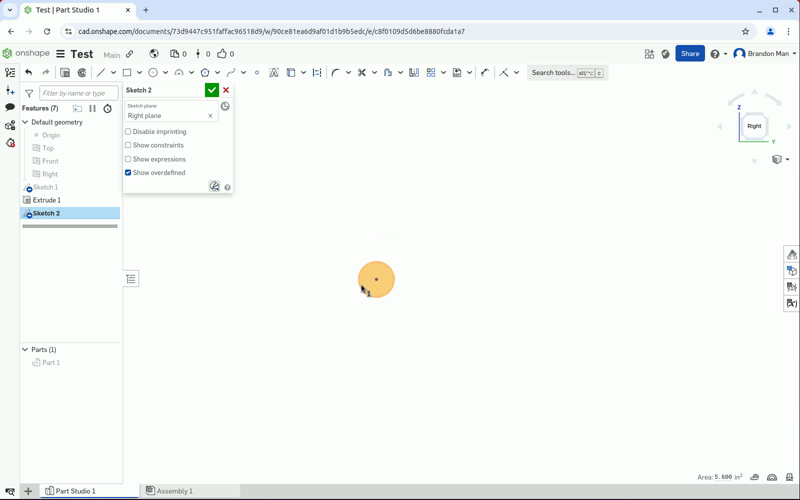
scroll(-6)
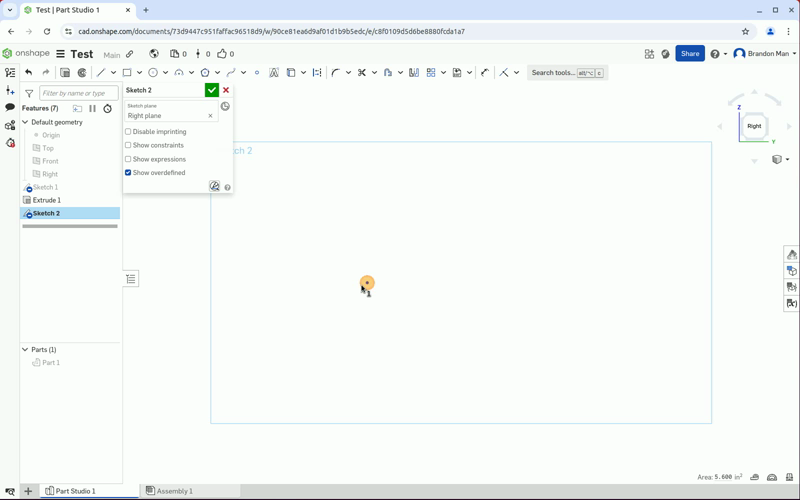
mouse_move(73, 352)
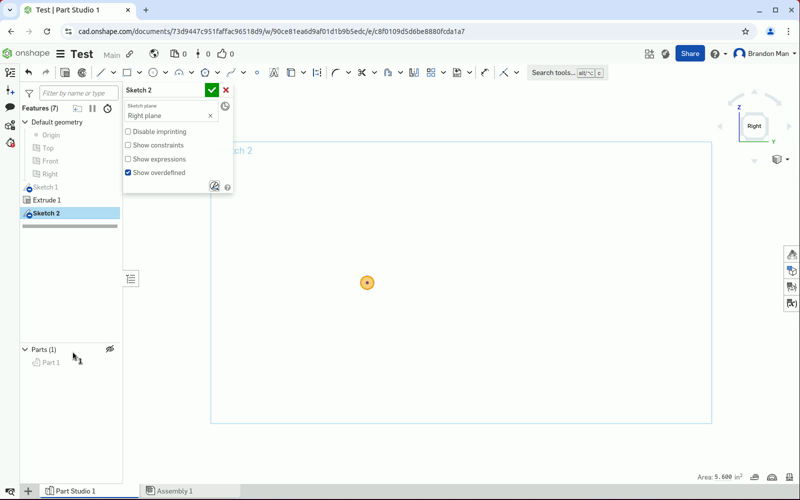
key(shift+y)
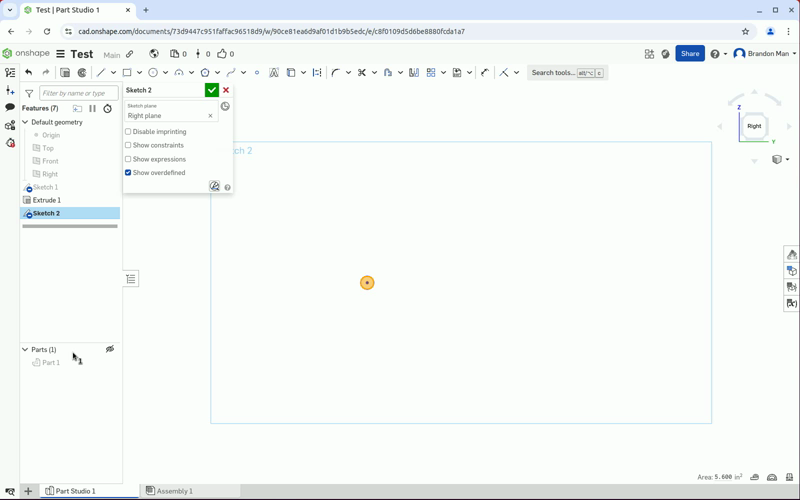
key(shift+e)
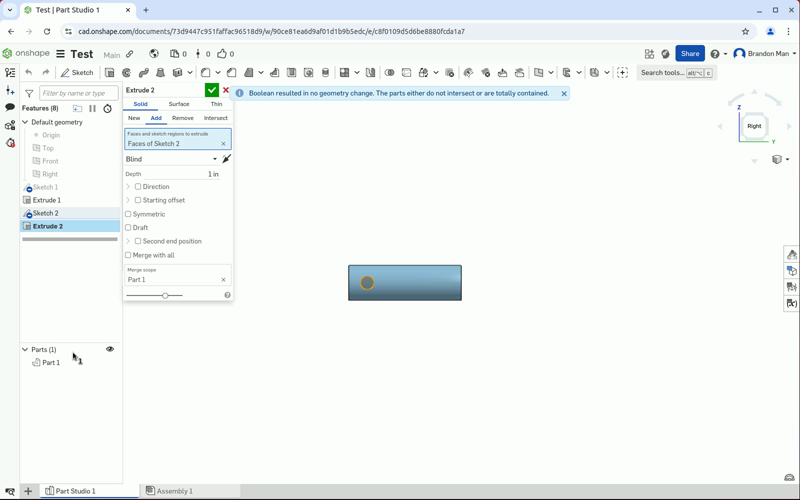
mouse_move(143, 106)
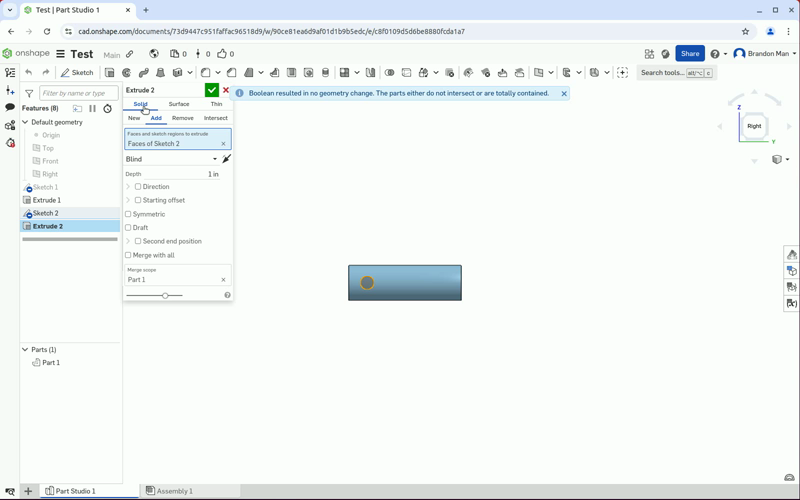
click(143, 106)
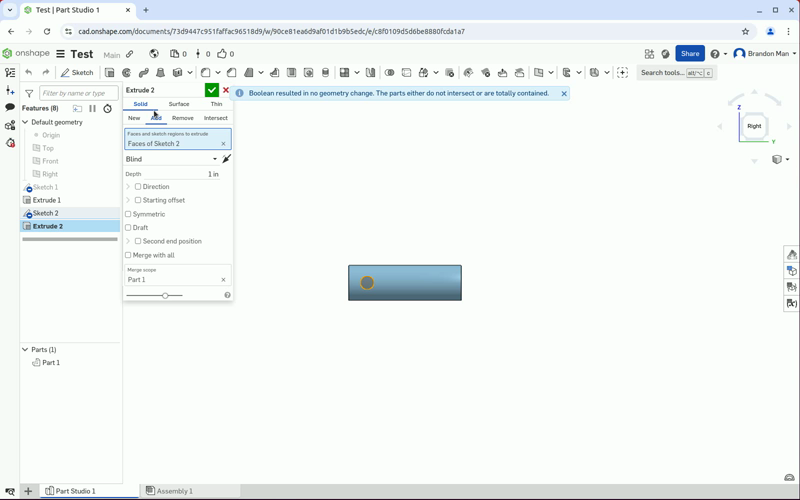
mouse_move(186, 120)
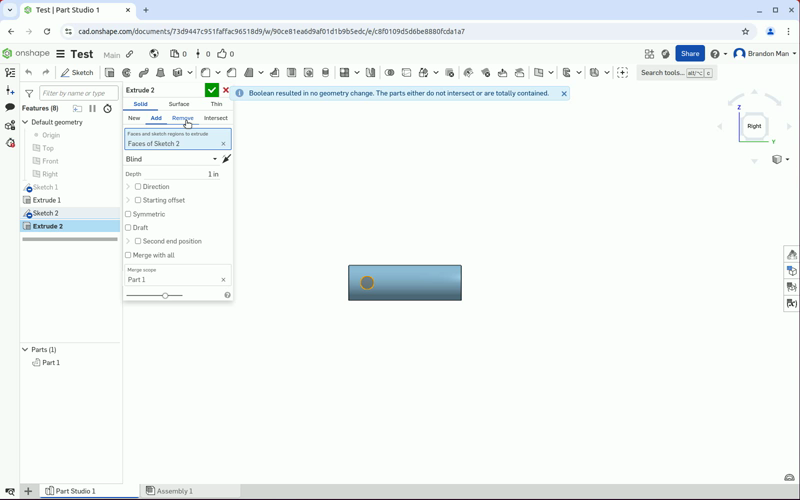
click(186, 120)
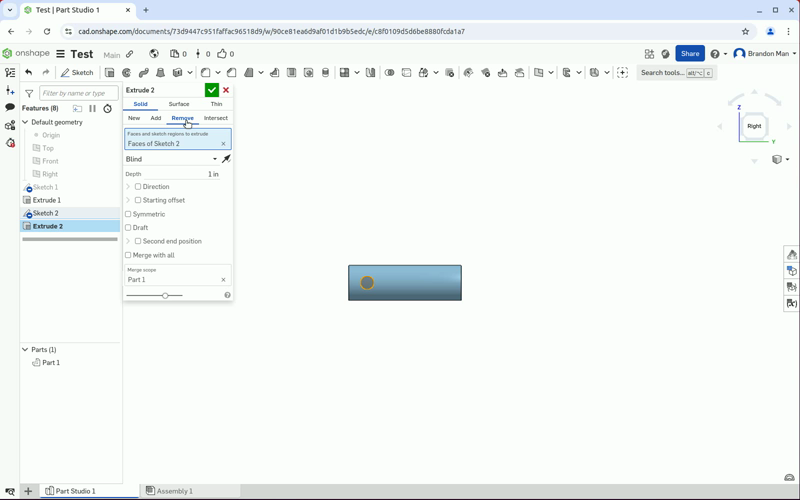
key(tab, 4)
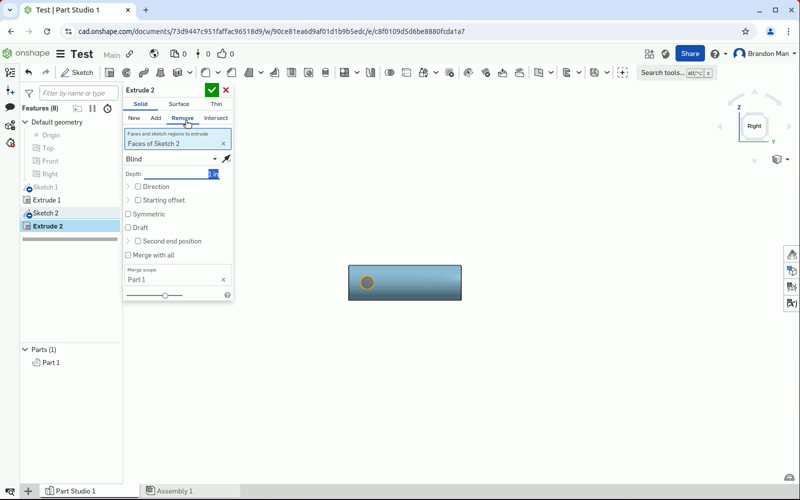
text(7.703)
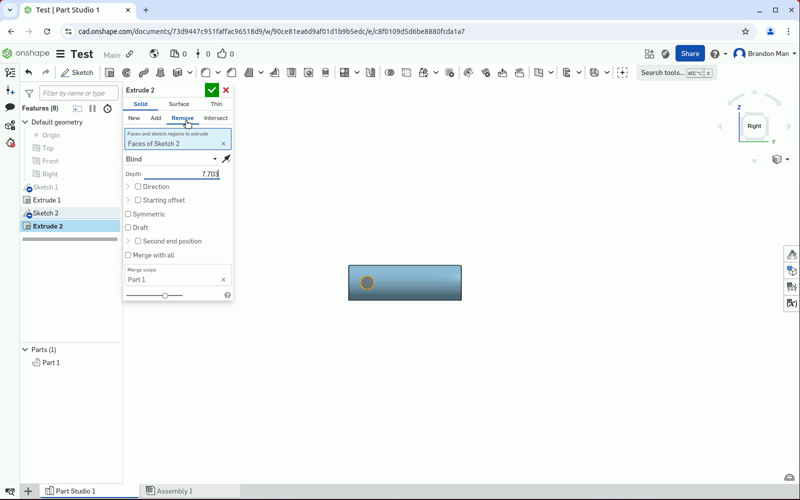
key(tab, 6)
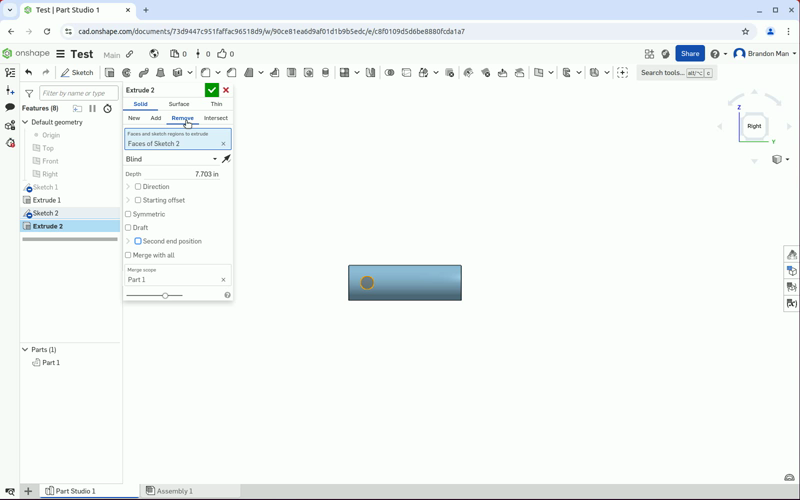
key(space)
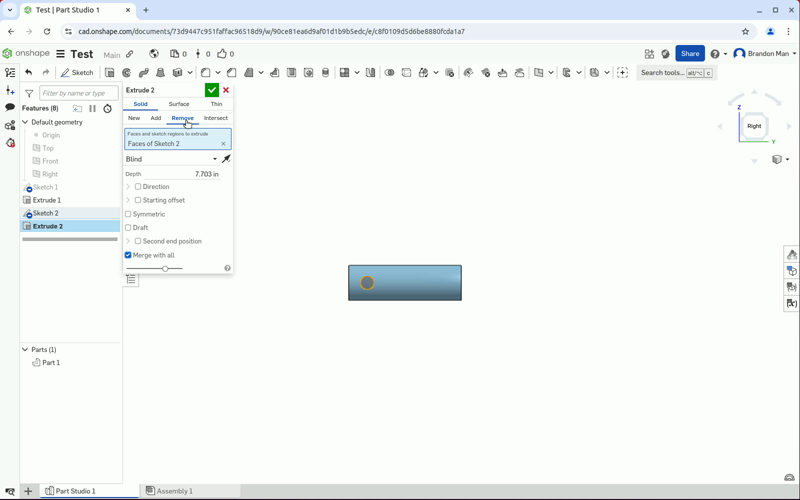
key(enter)
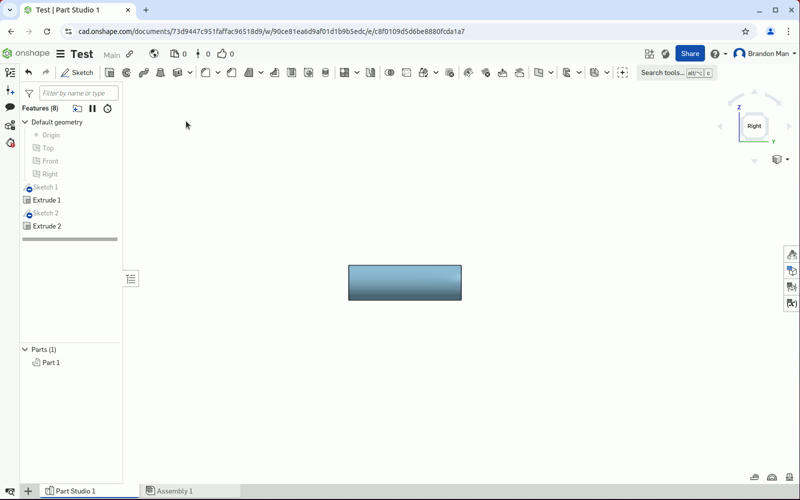
key(shift+h)
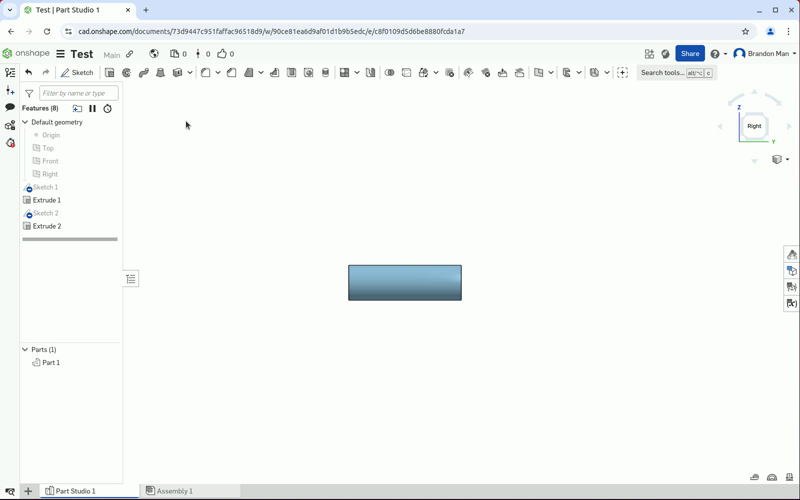
key(shift+h)
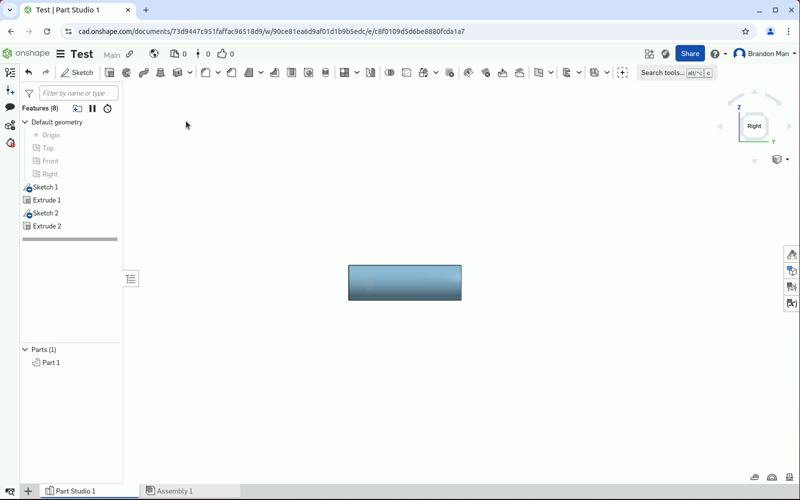
key(shift+7)
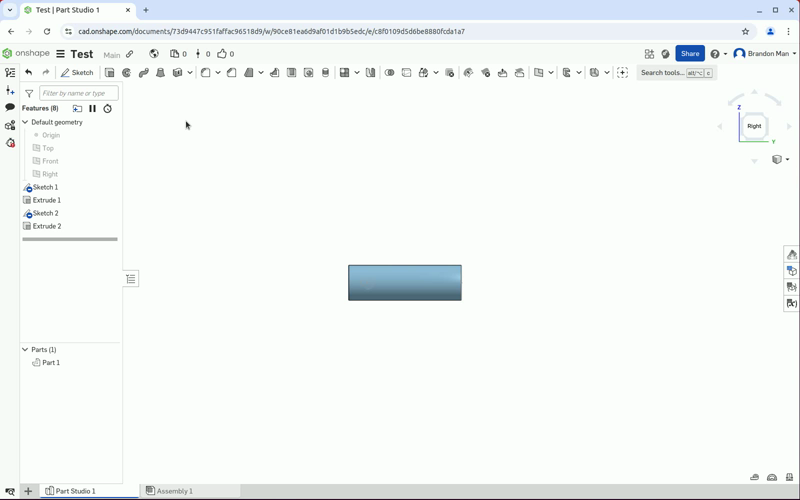
key(right, 2)
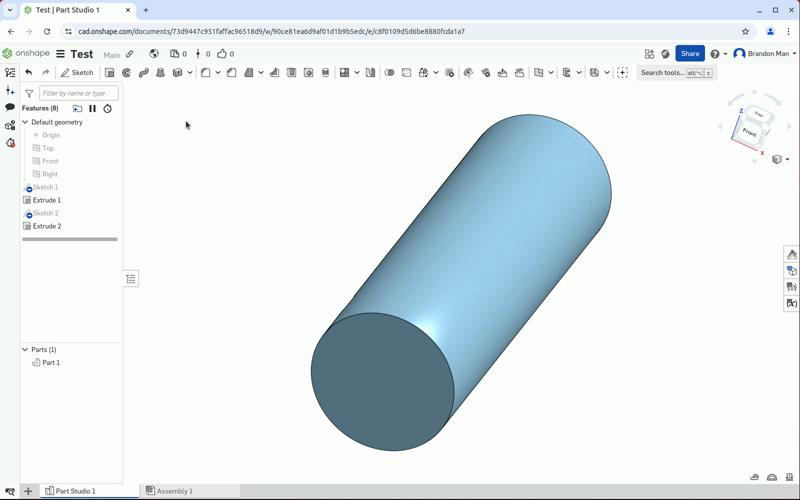
key(down, 2)
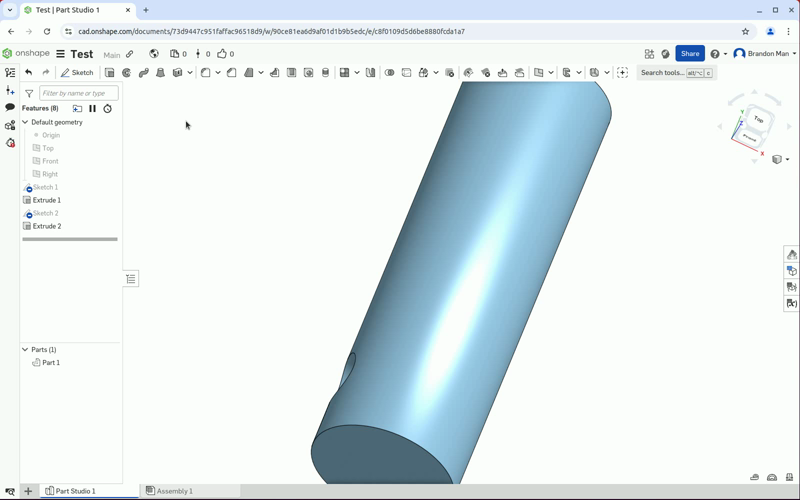
key(up, 2)
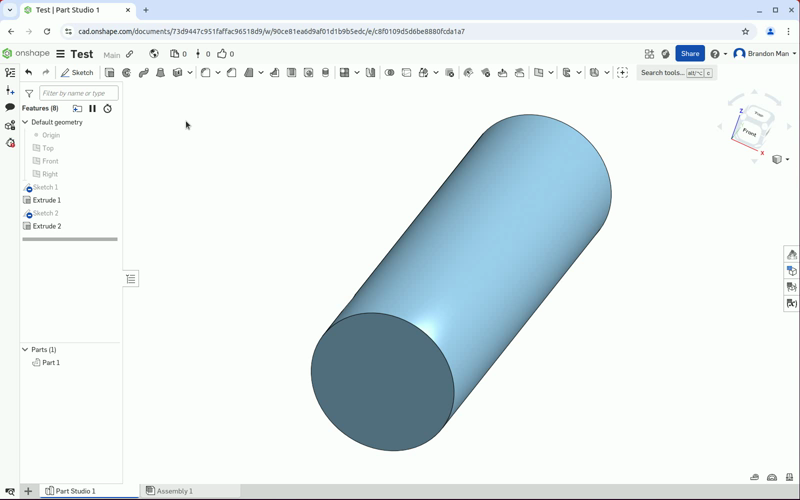
key(left, 2)
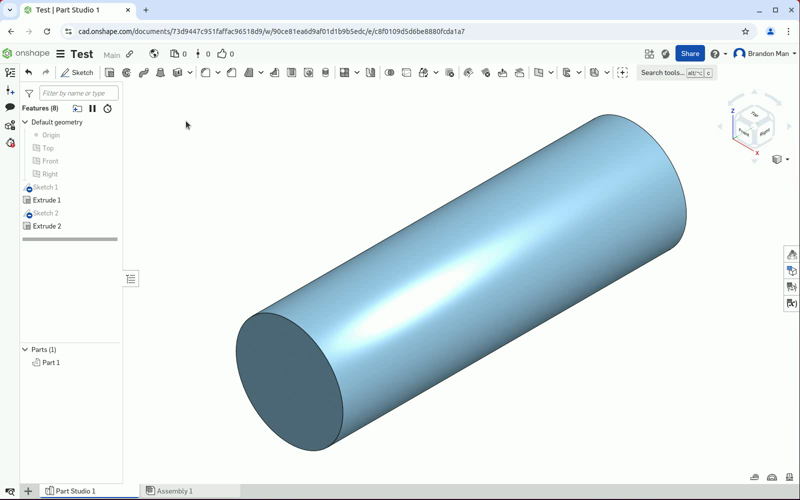
mouse_move(73, 189)
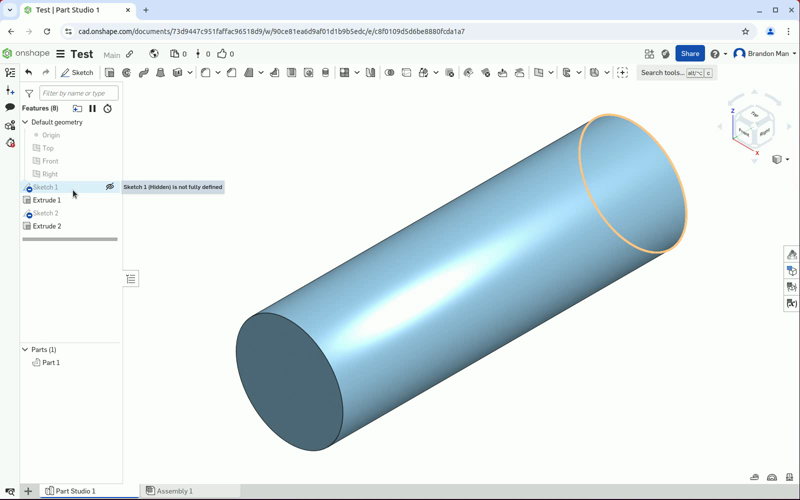
click(73, 189)